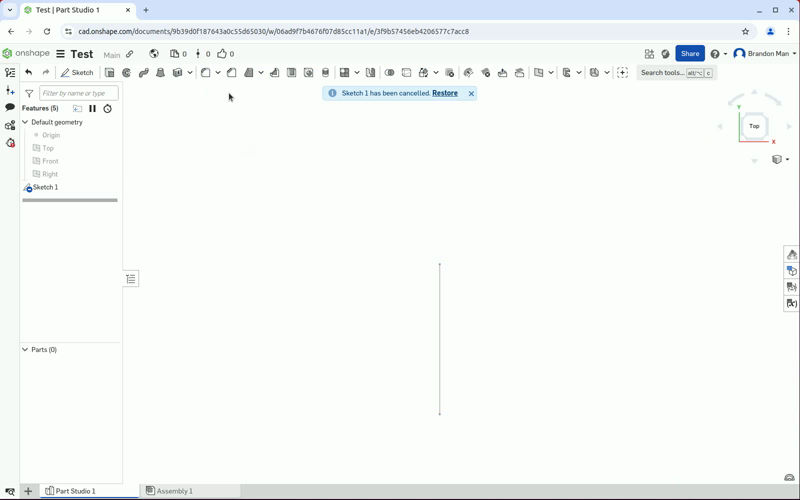
key(shift+h)
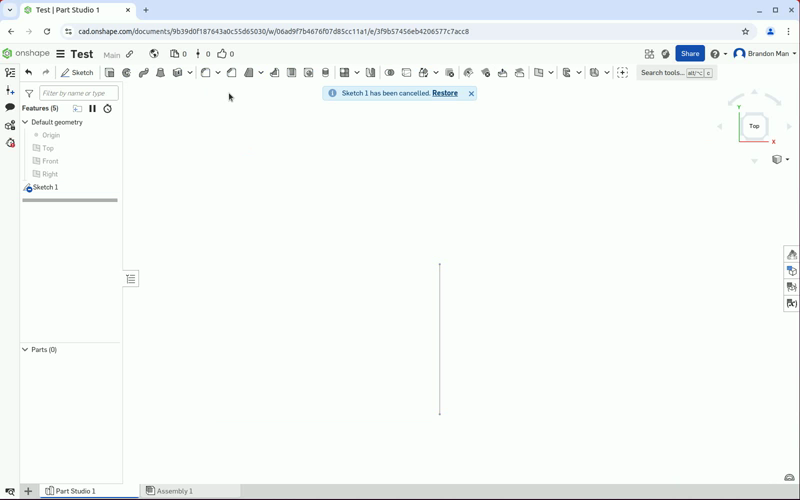
key(shift+s)
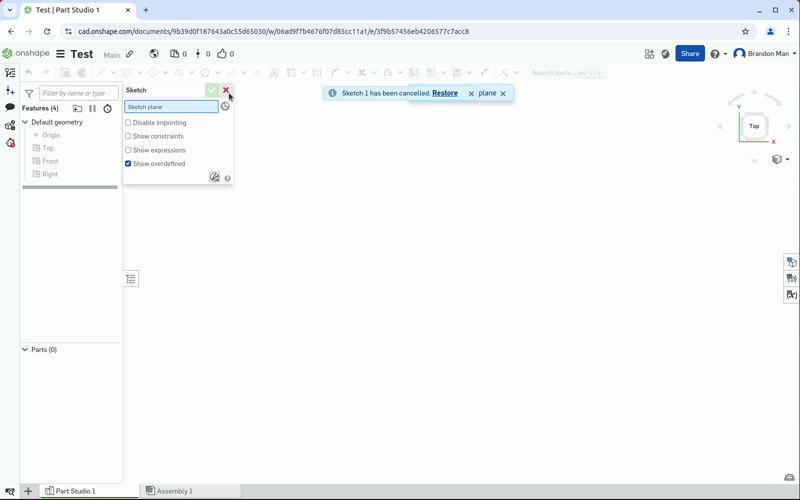
mouse_move(73, 150)
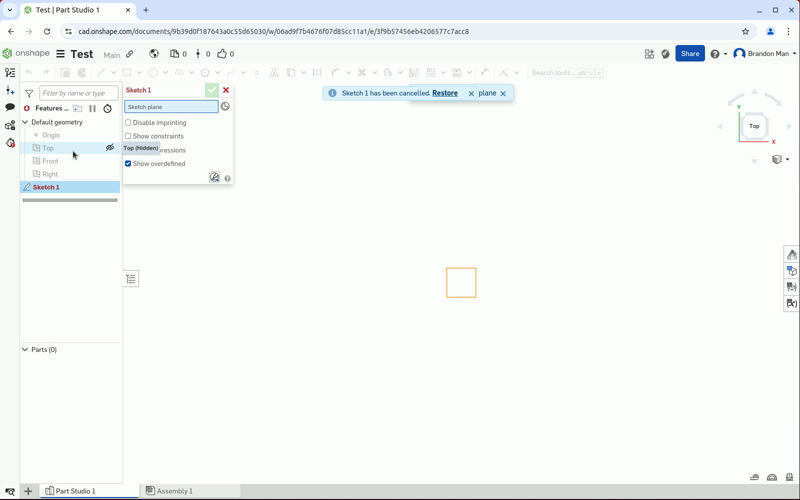
click(73, 150)
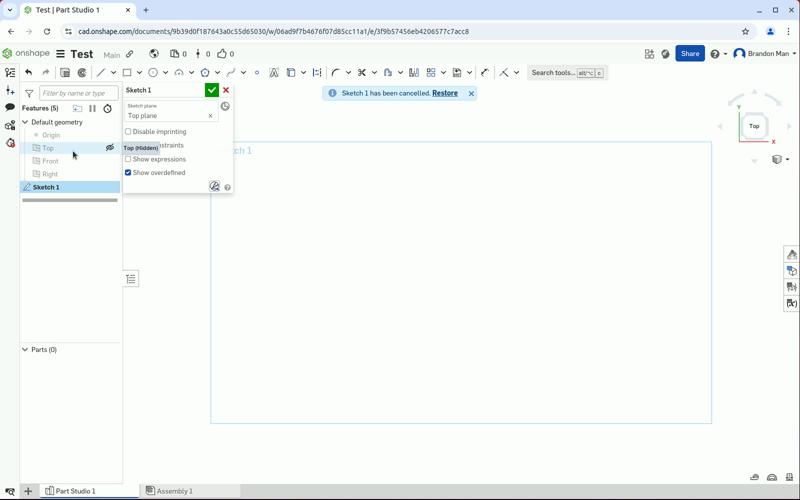
mouse_move(73, 352)
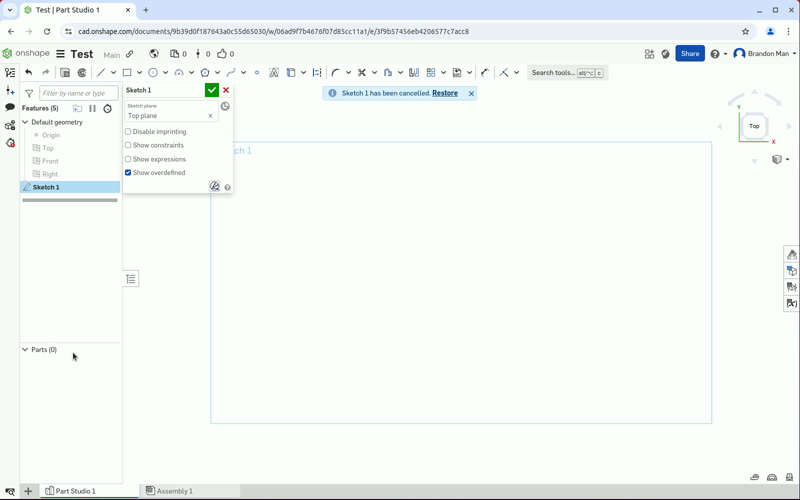
key(y)
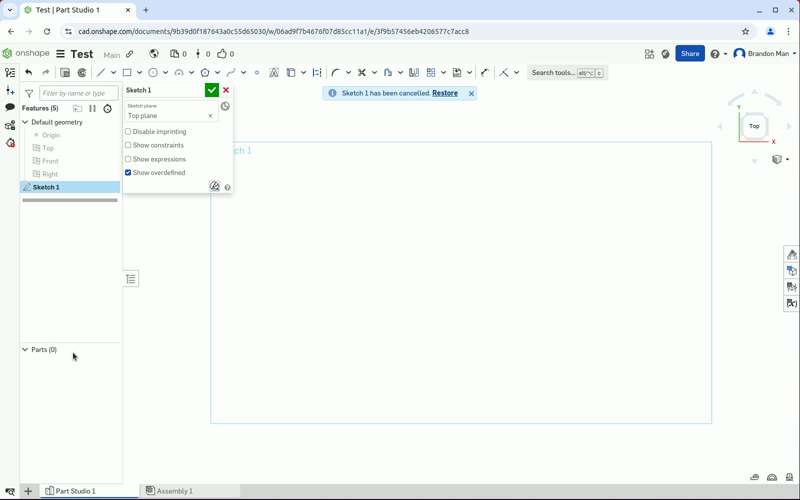
key(l)
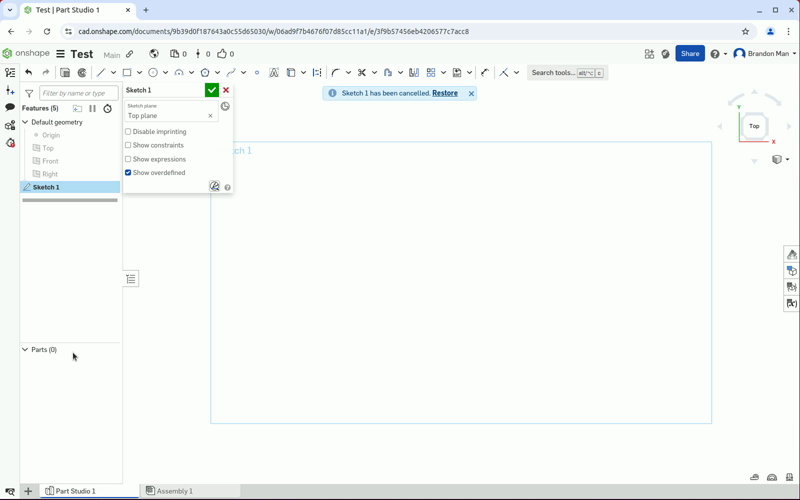
key_down(shift)
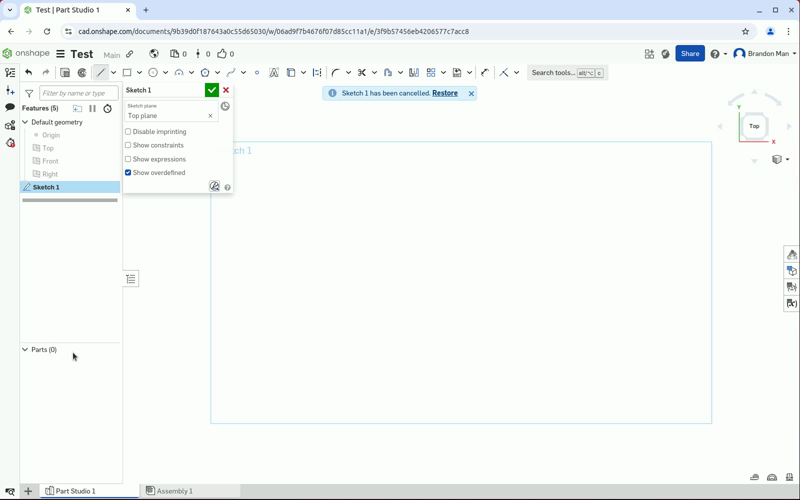
mouse_move(358, 380)
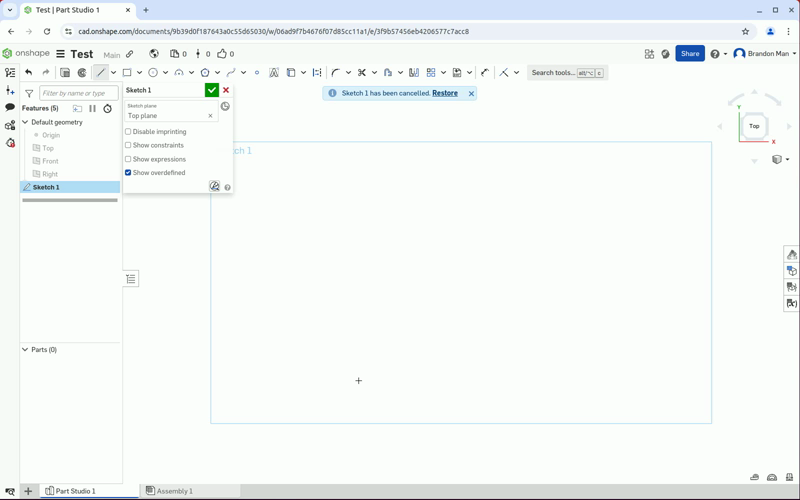
click(358, 380)
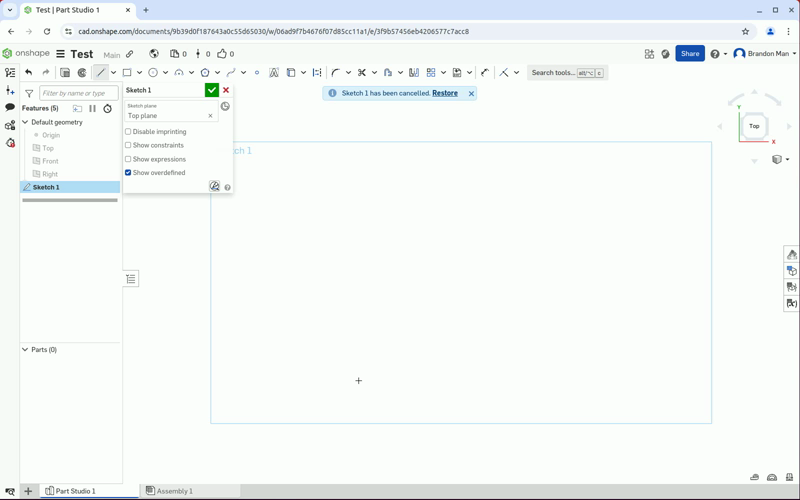
key_up(shift)
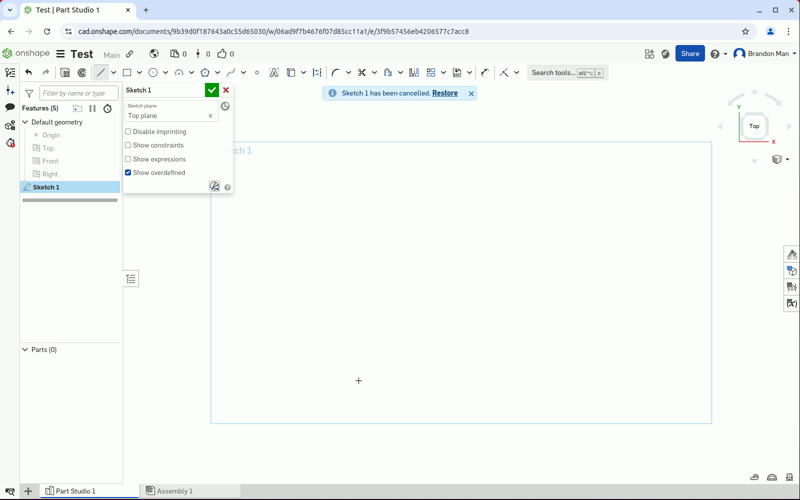
key_down(shift)
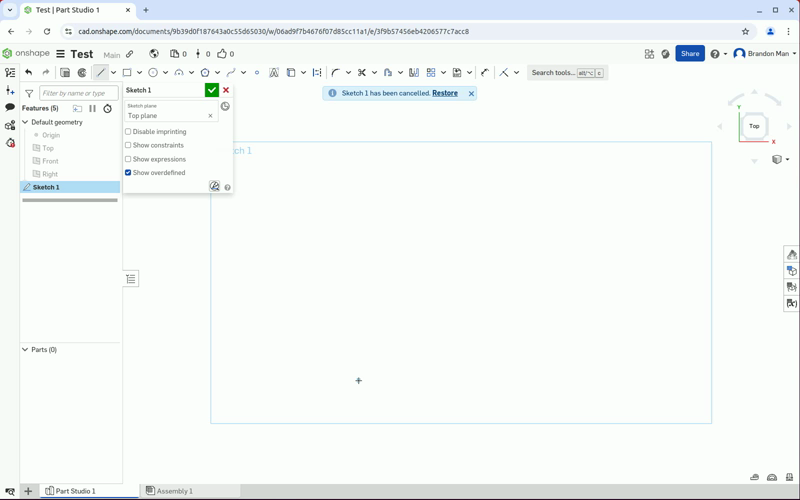
mouse_move(545, 380)
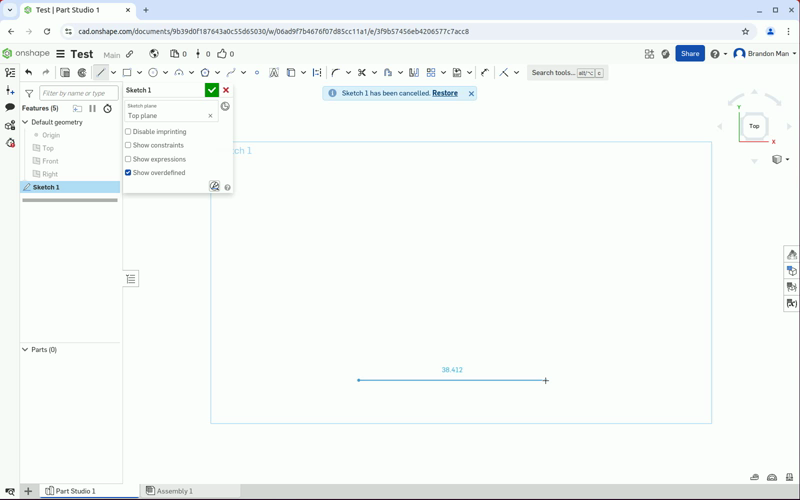
click(545, 380)
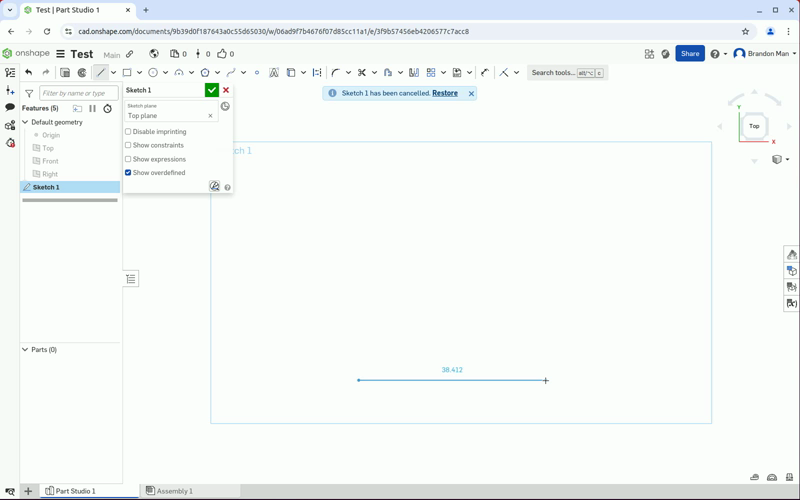
key_up(shift)
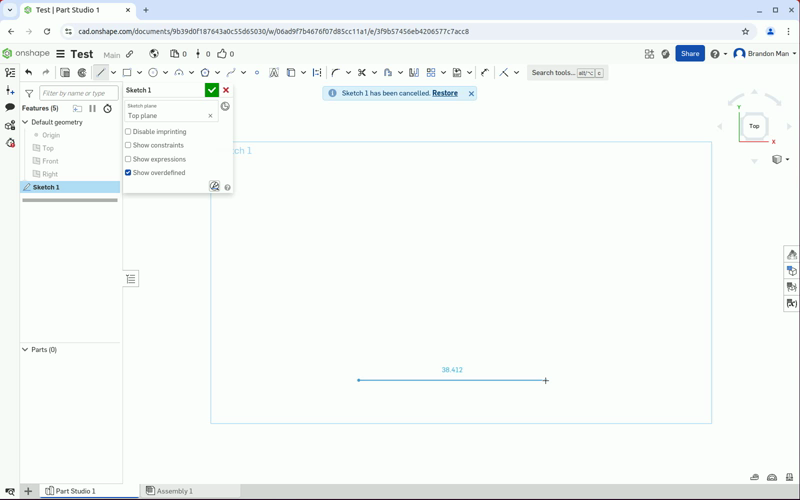
key_down(shift)
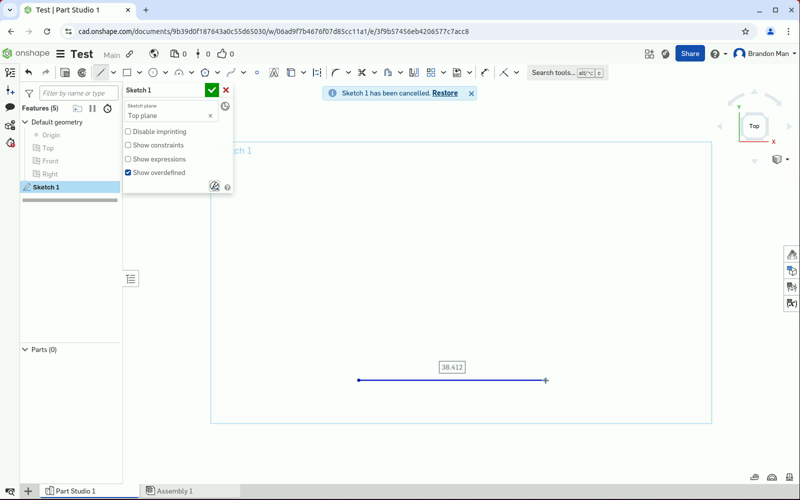
mouse_move(545, 171)
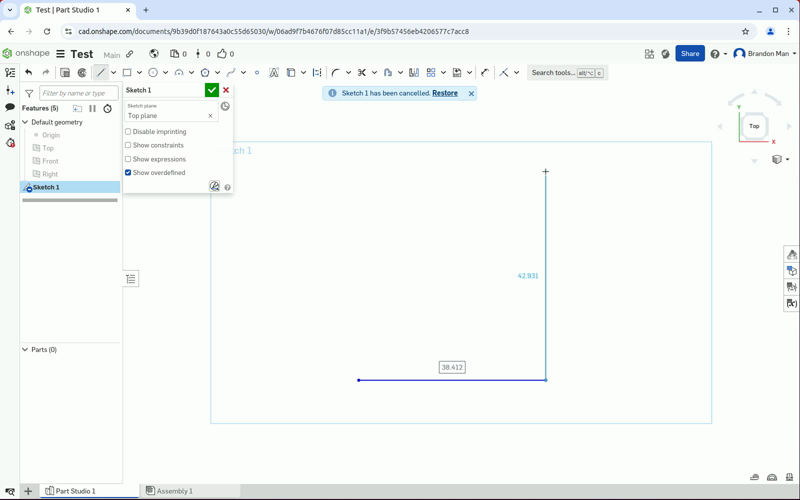
click(545, 171)
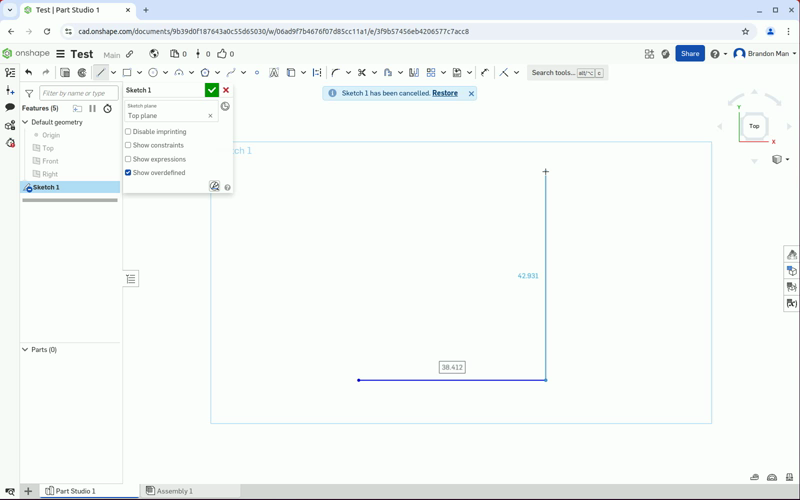
key_up(shift)
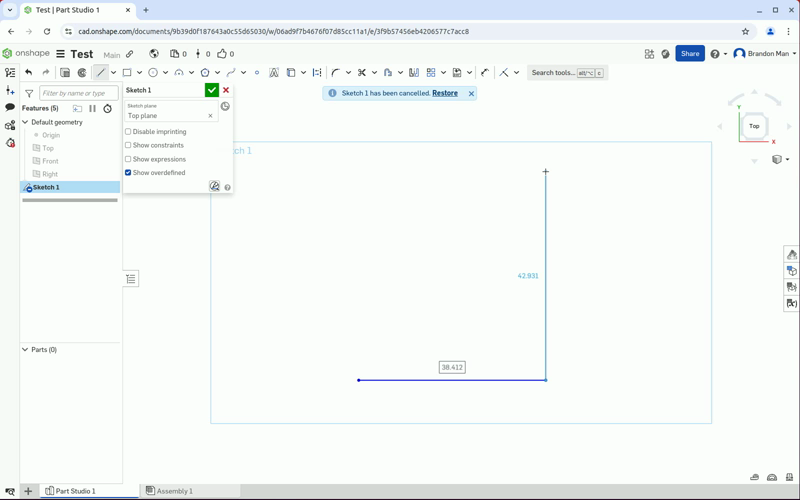
key_down(shift)
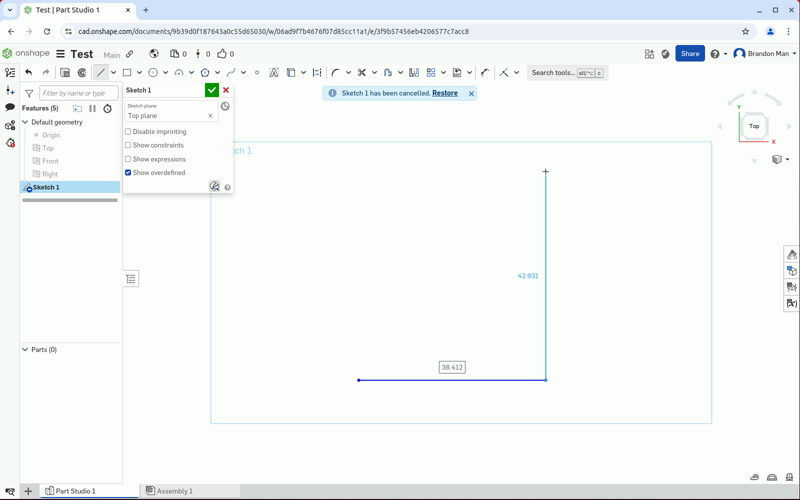
mouse_move(358, 171)
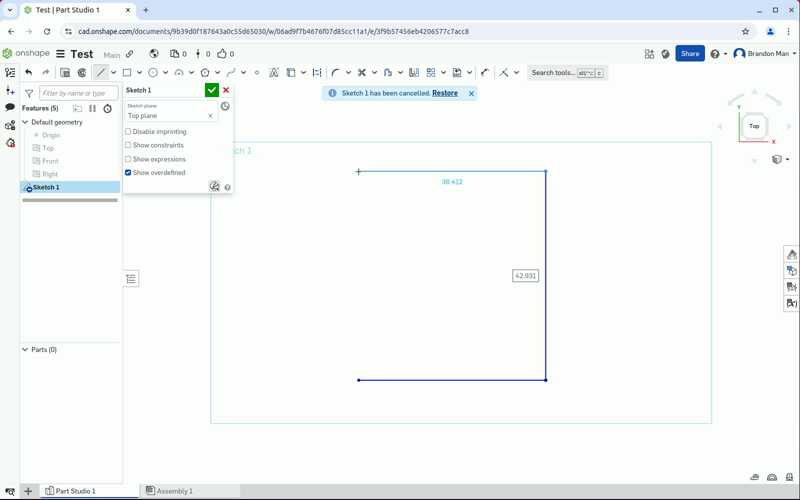
click(358, 171)
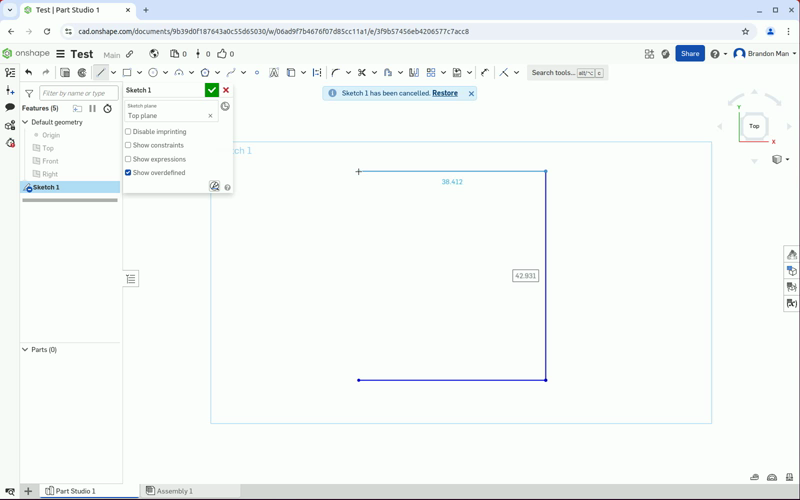
key_up(shift)
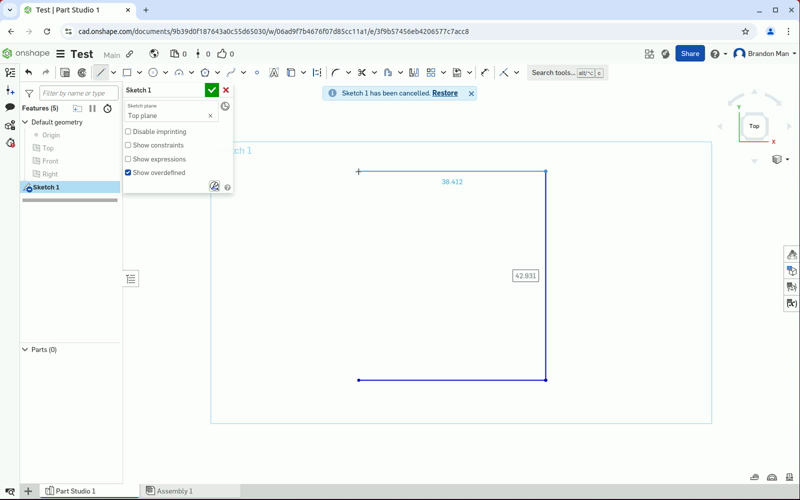
key_down(shift)
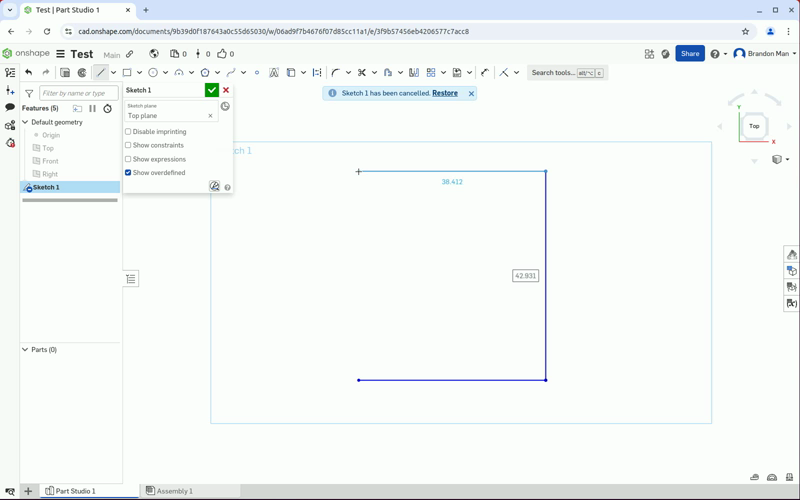
mouse_move(358, 380)
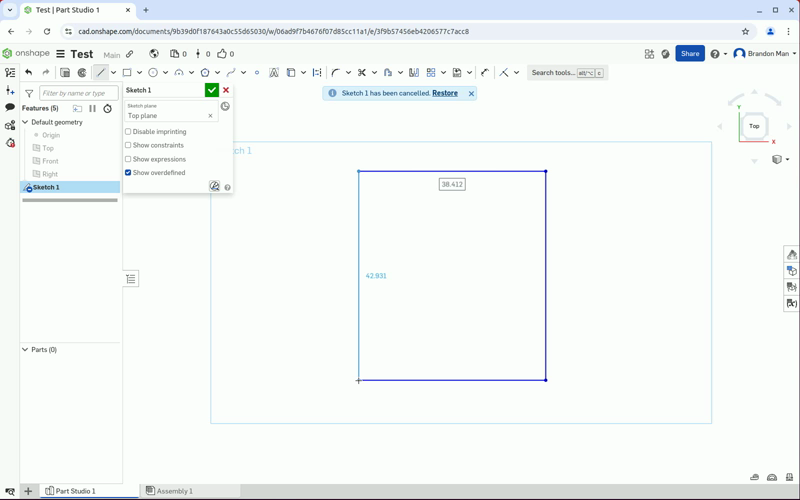
key_up(shift)
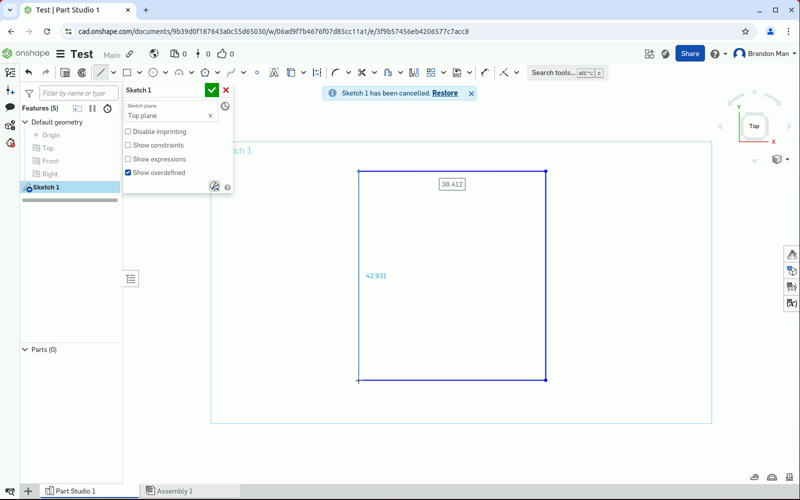
click(358, 380)
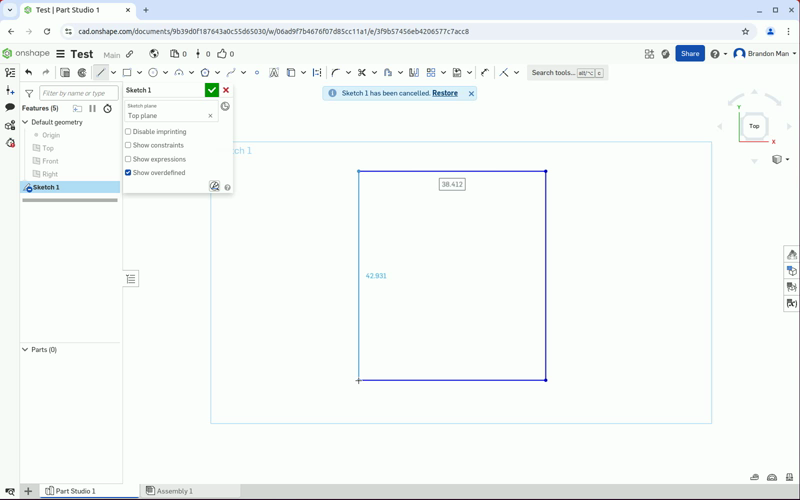
key(esc)
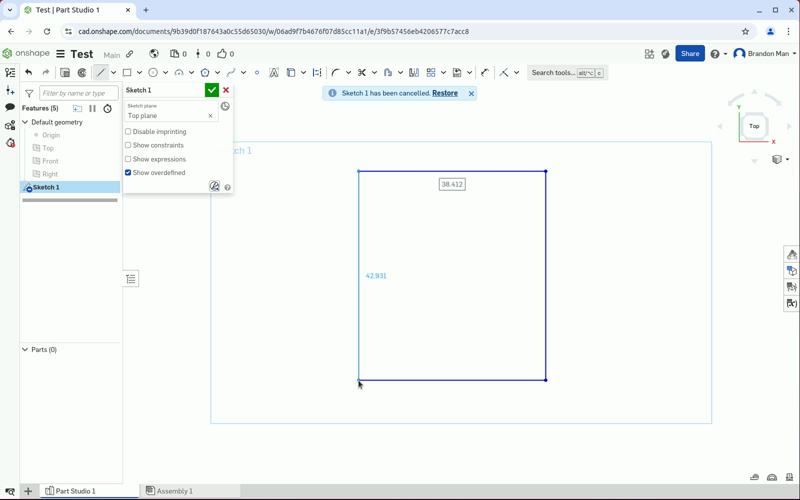
mouse_move(402, 218)
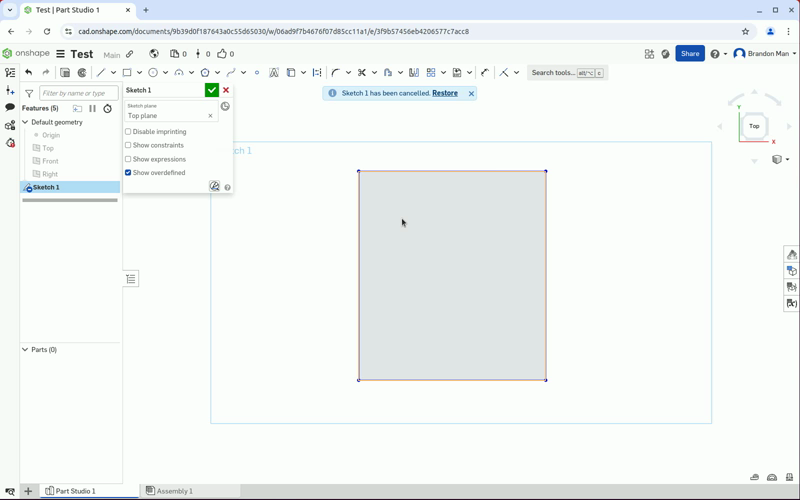
click(402, 218)
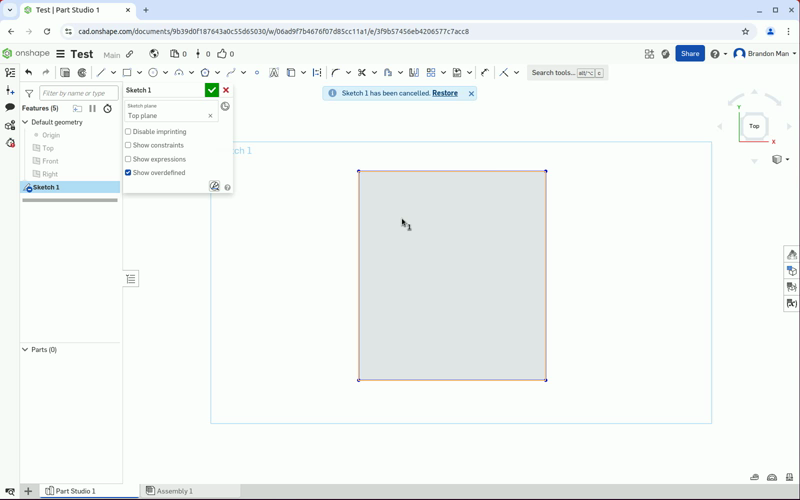
mouse_move(73, 352)
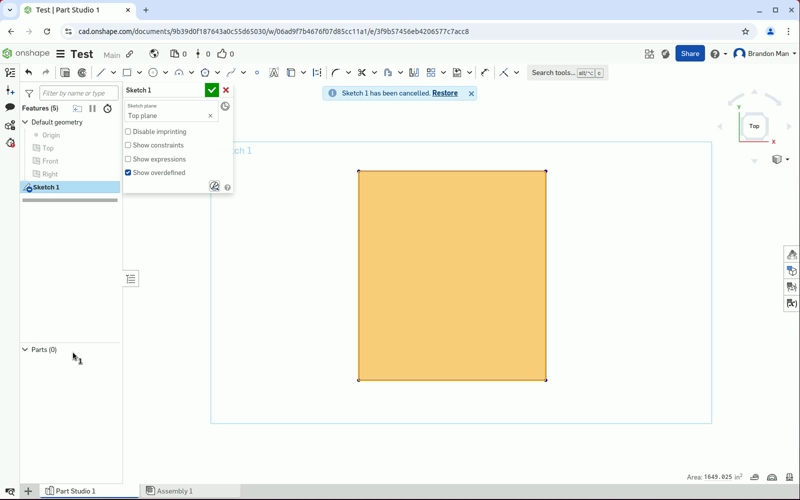
key(shift+y)
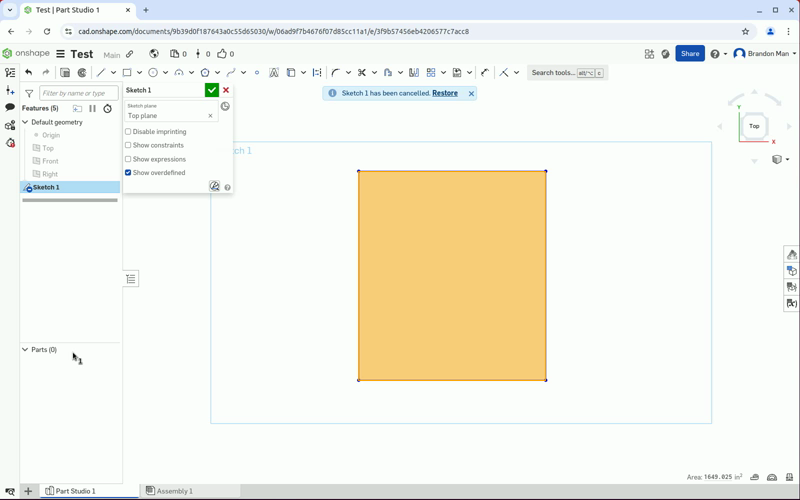
key(shift+e)
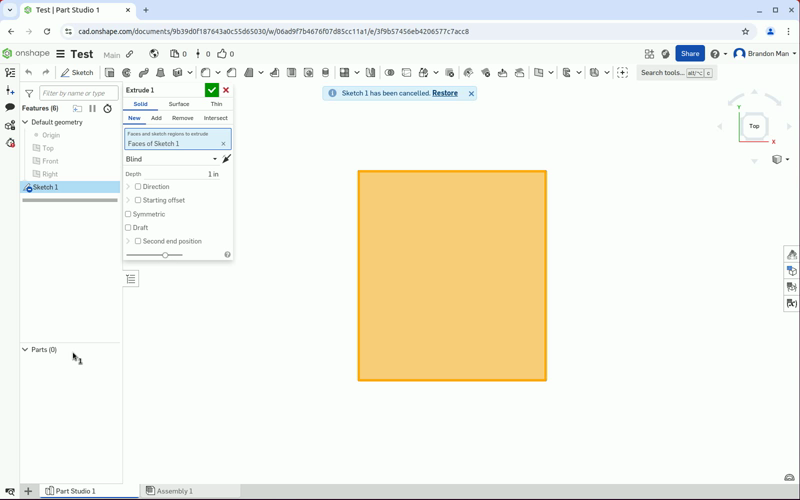
mouse_move(143, 106)
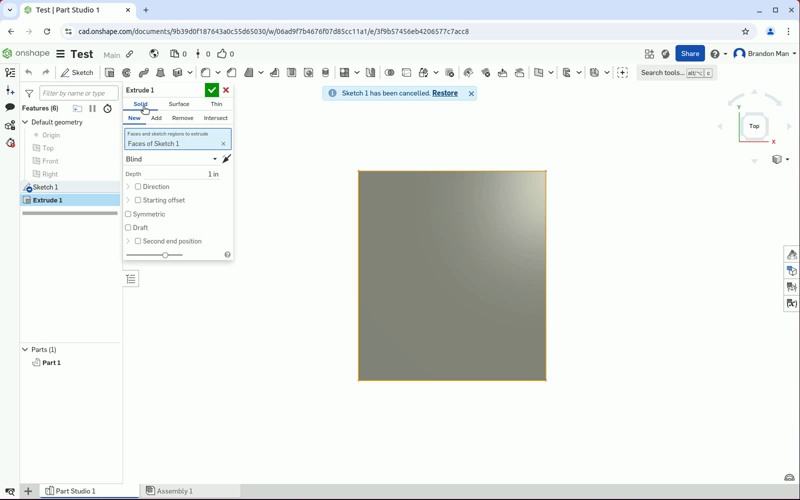
click(143, 106)
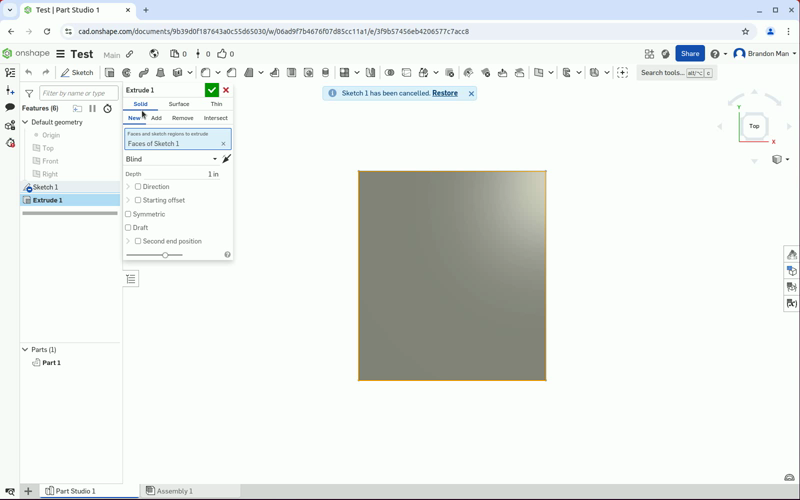
mouse_move(137, 120)
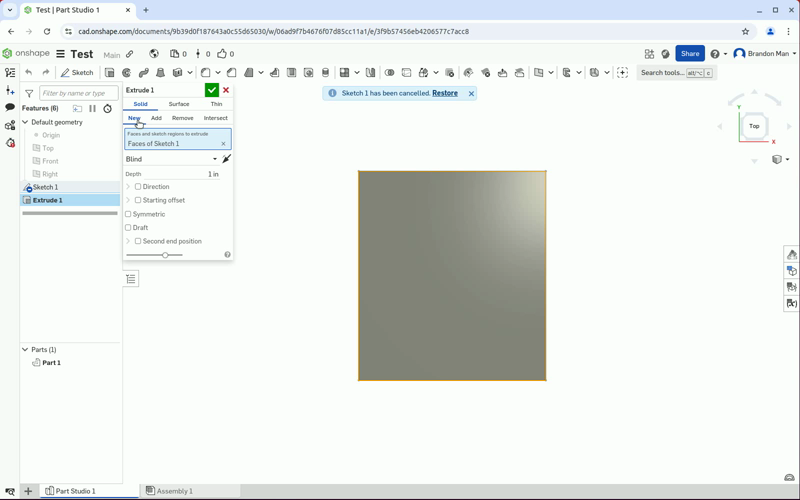
click(137, 120)
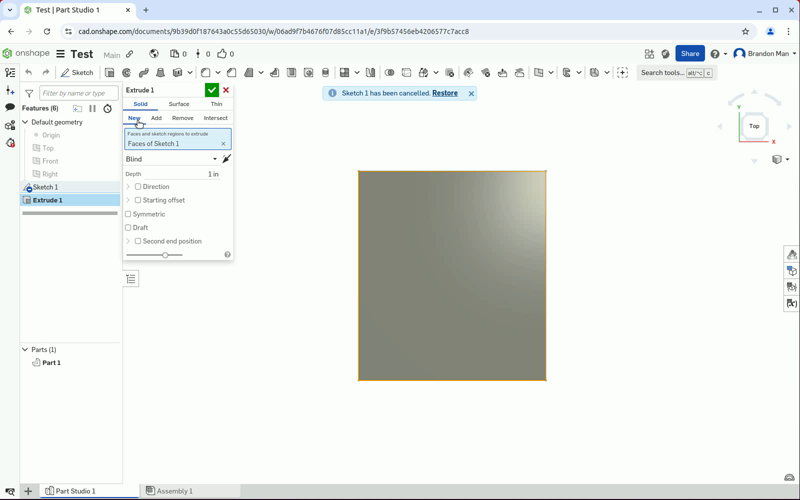
key(tab, 4)
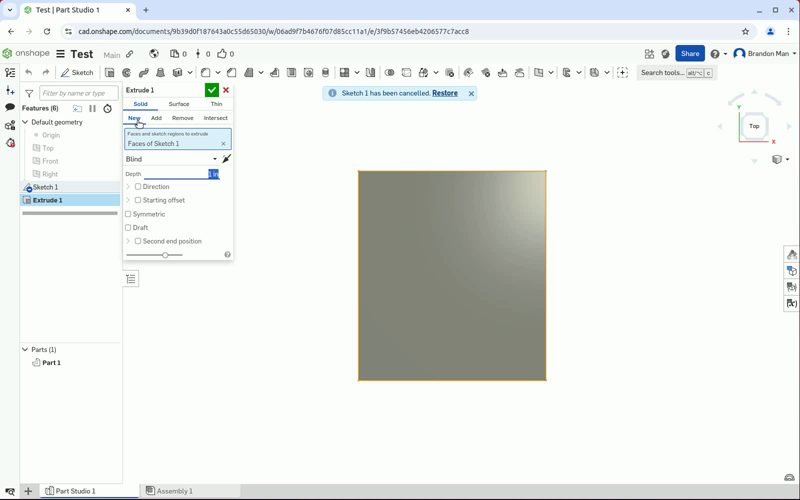
text(9.628)
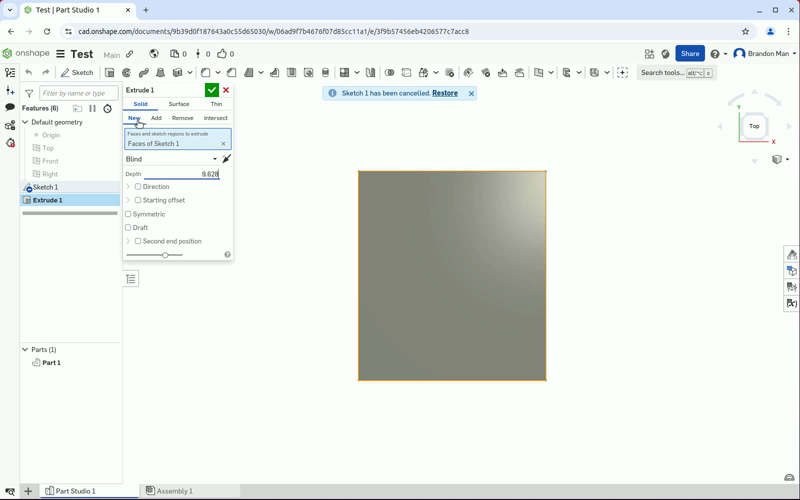
key(enter)
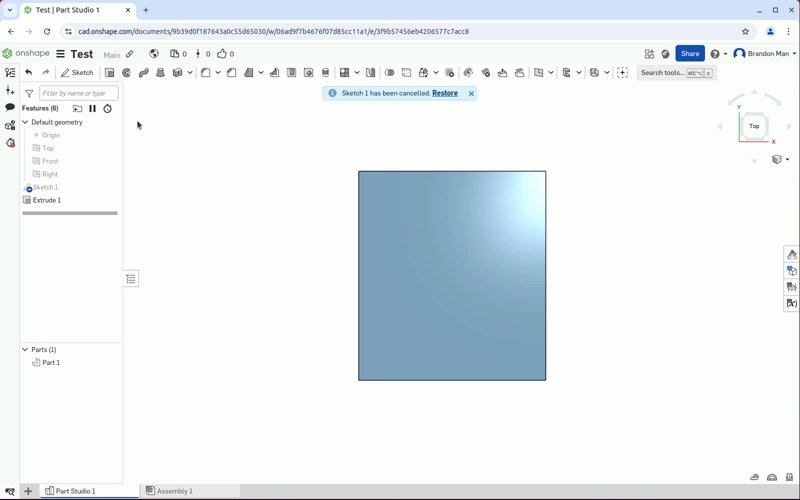
key(shift+h)
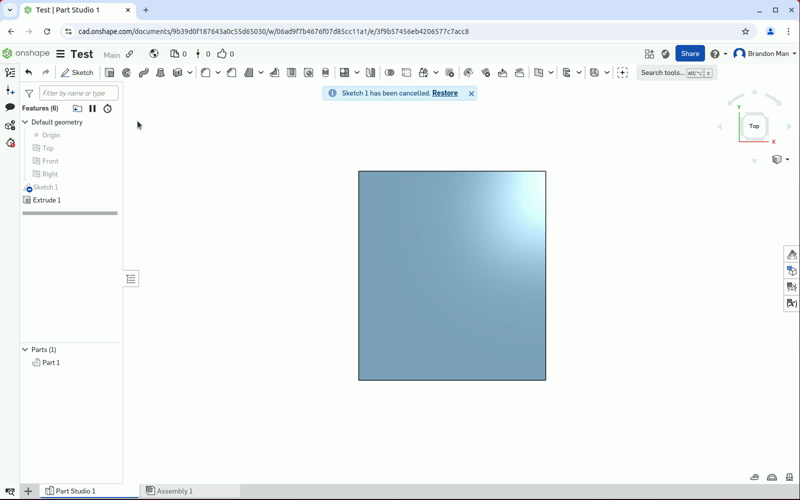
key(shift+h)
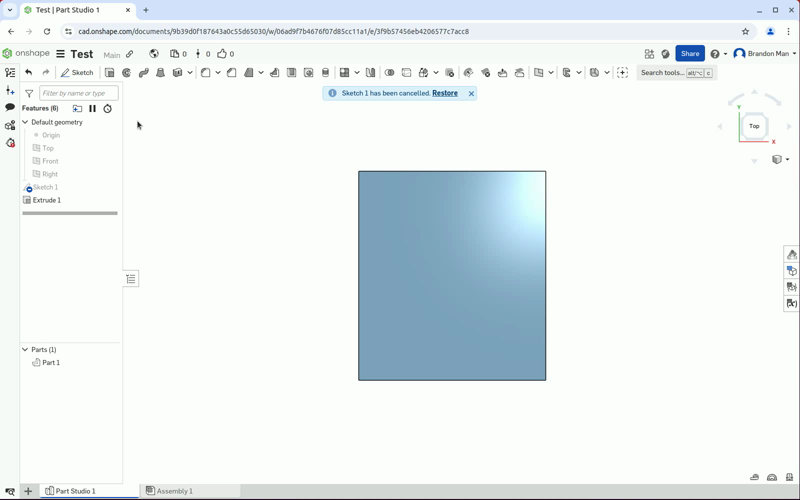
mouse_move(73, 189)
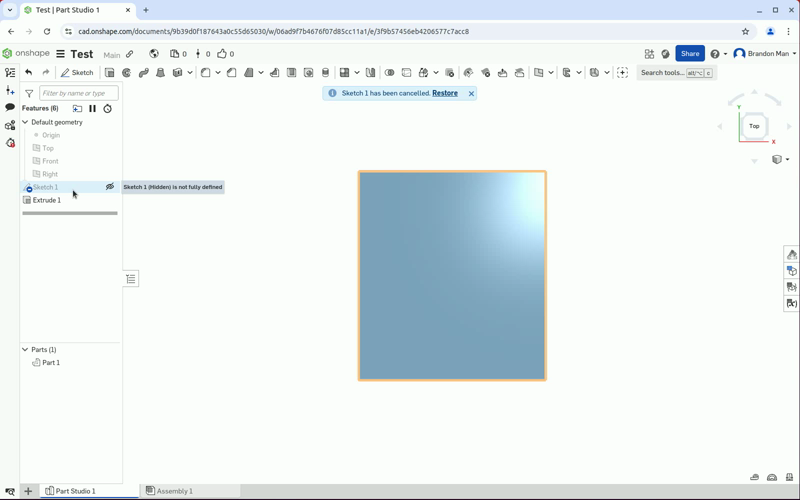
click(73, 189)
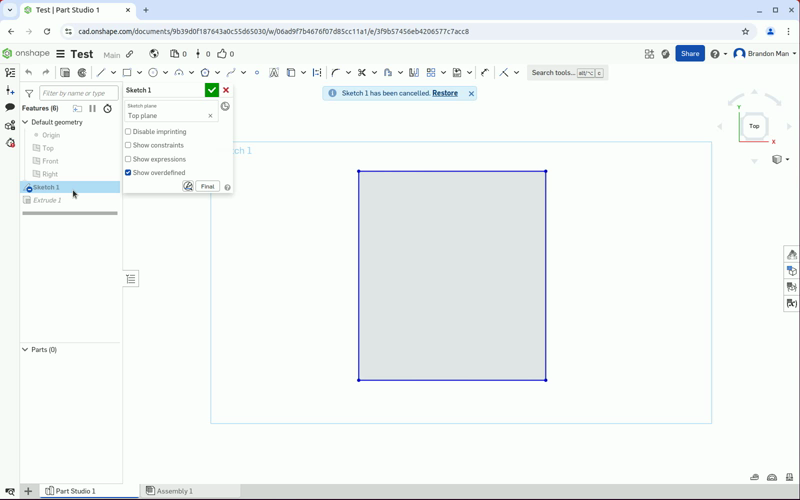
mouse_move(229, 92)
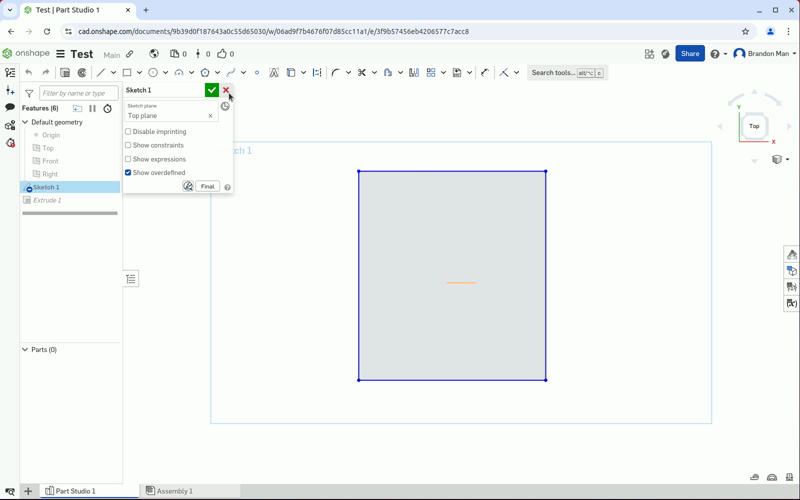
click(229, 92)
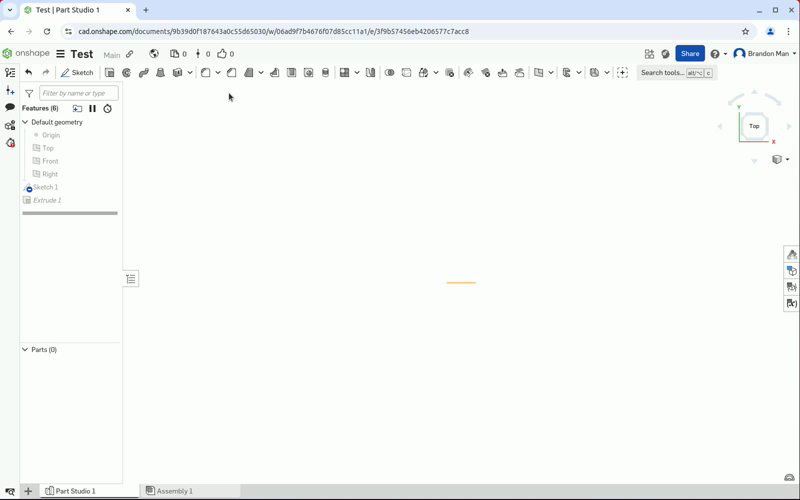
mouse_move(541, 75)
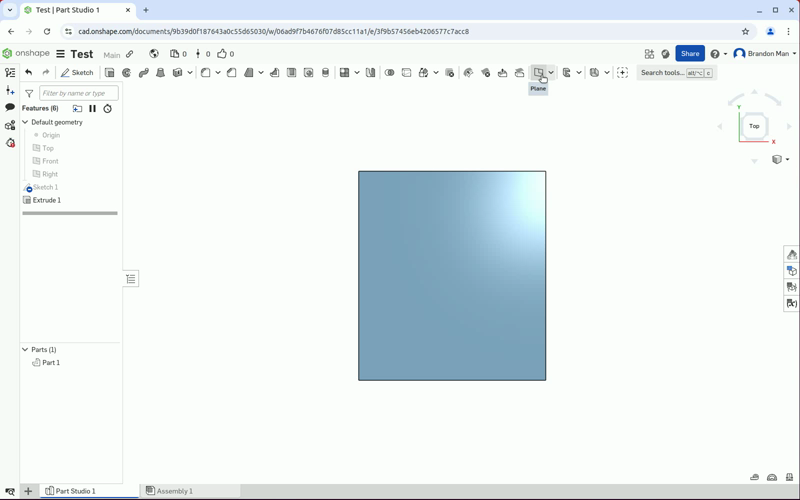
click(541, 75)
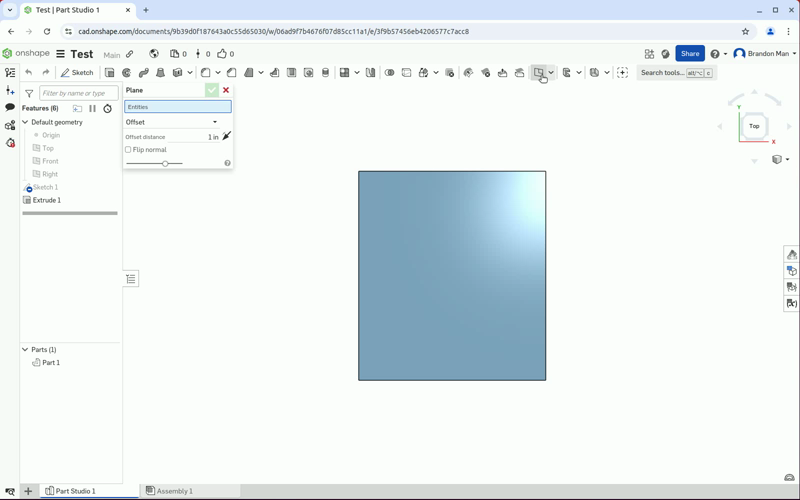
mouse_move(73, 150)
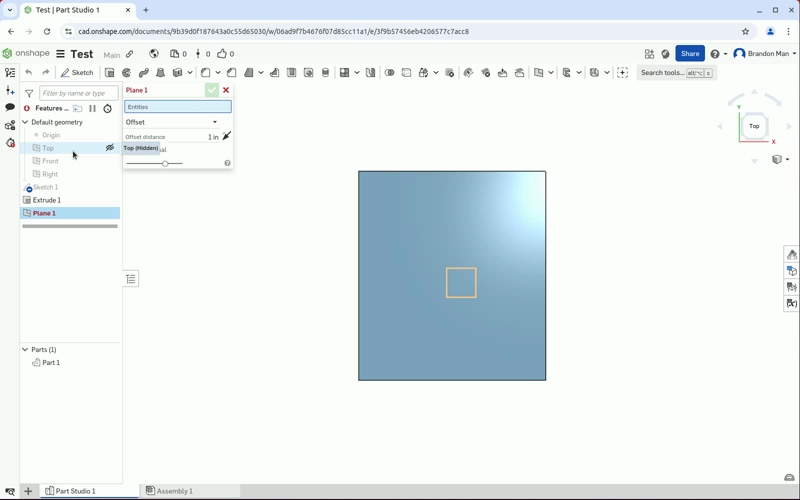
click(73, 150)
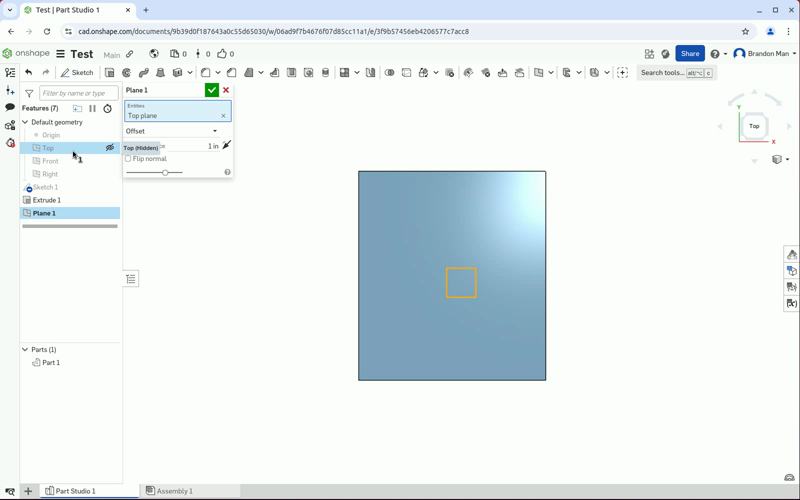
key(tab, 2)
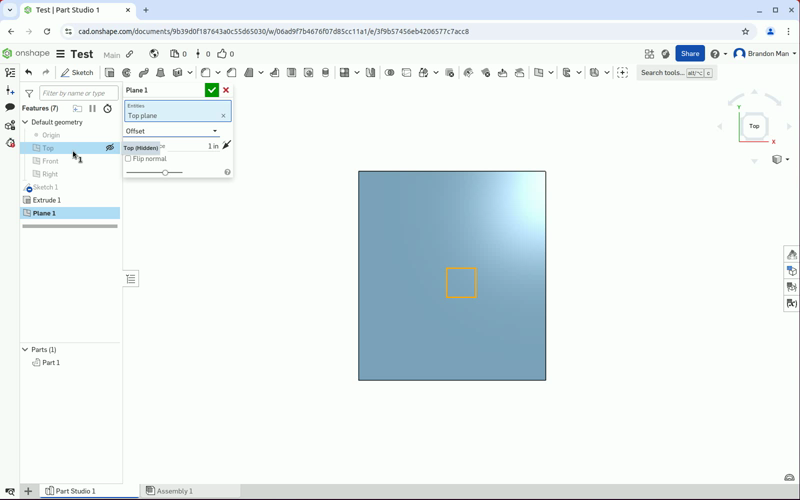
text(9.613)
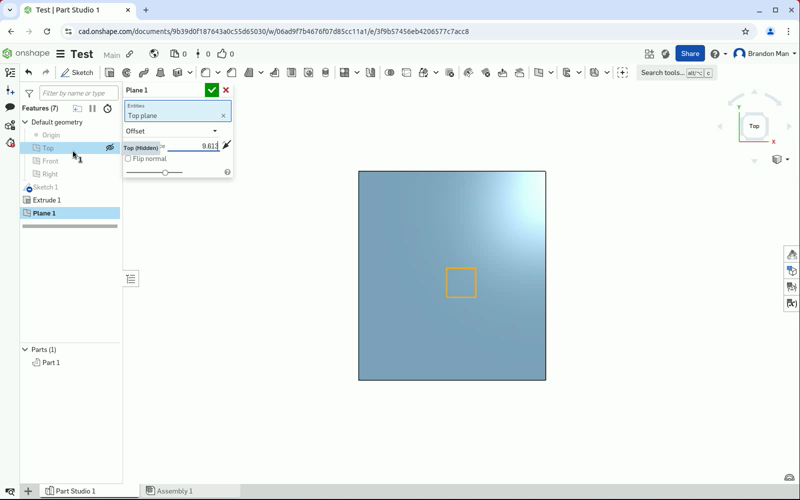
key(enter, 2)
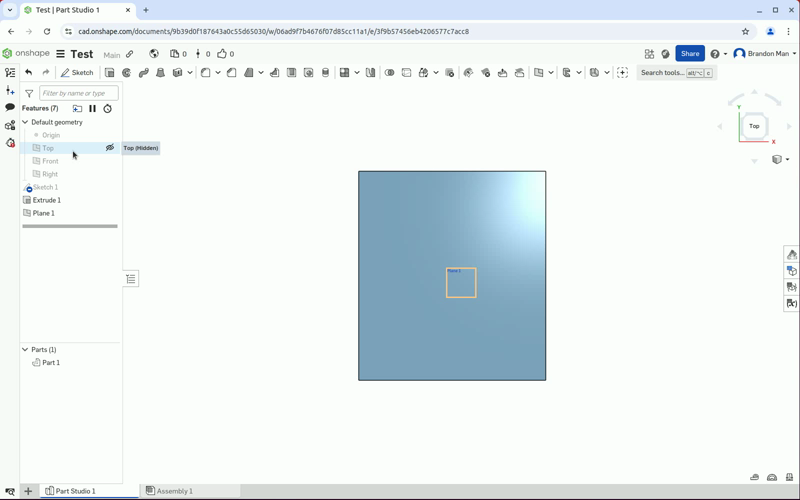
key(shift+s)
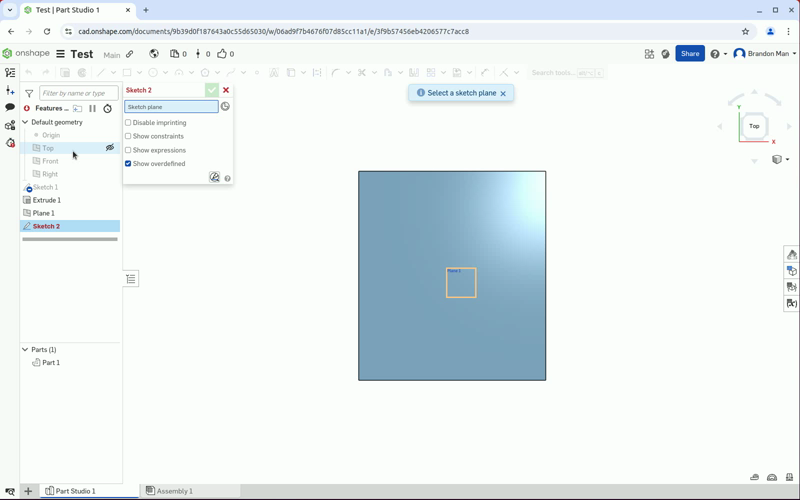
mouse_move(73, 215)
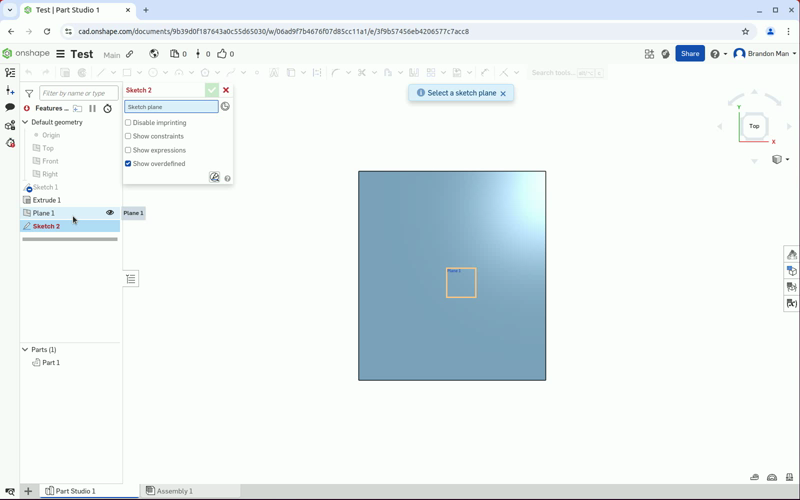
click(73, 215)
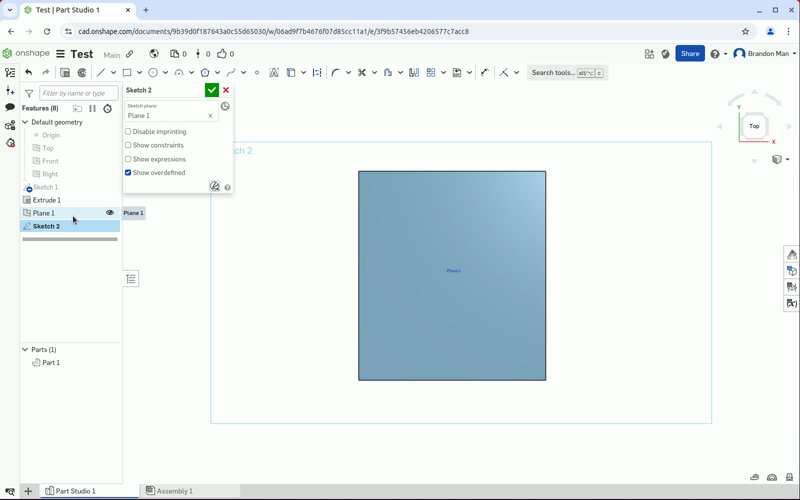
mouse_move(73, 352)
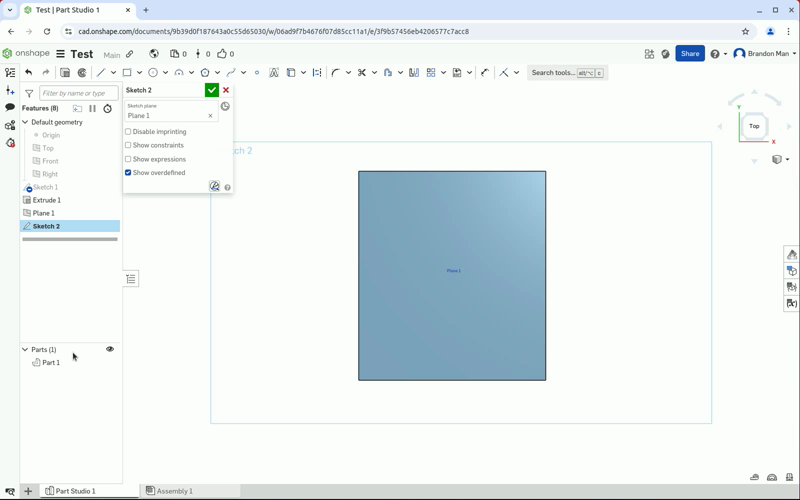
key(y)
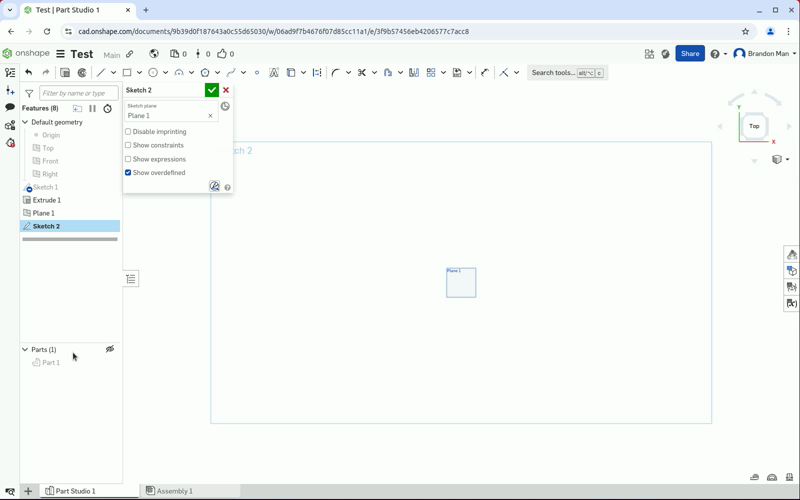
key(l)
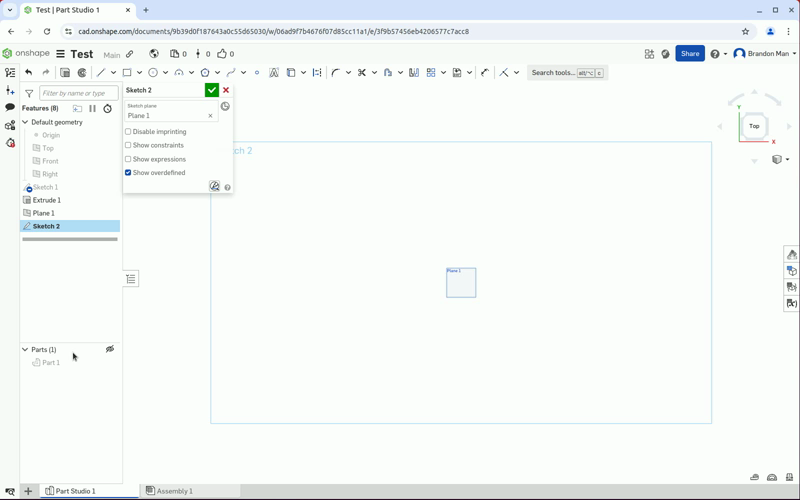
key_down(shift)
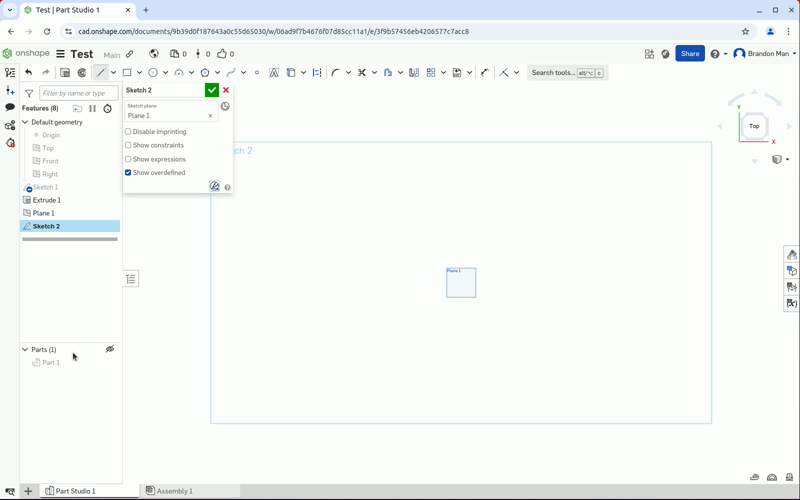
mouse_move(371, 354)
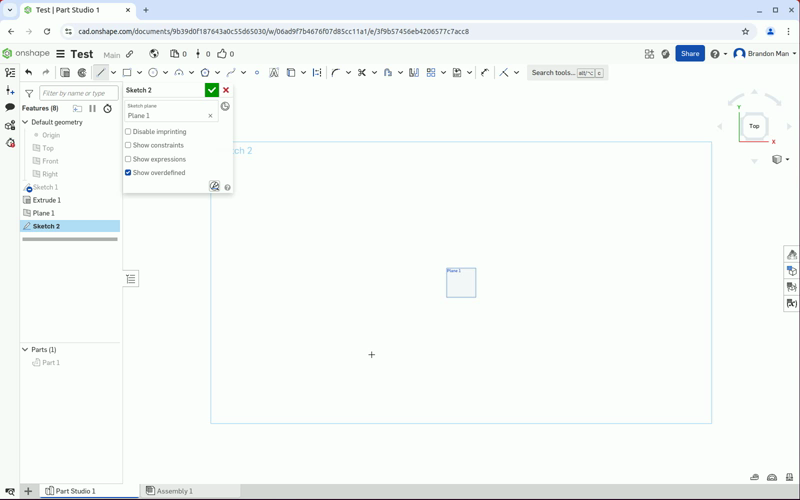
click(371, 354)
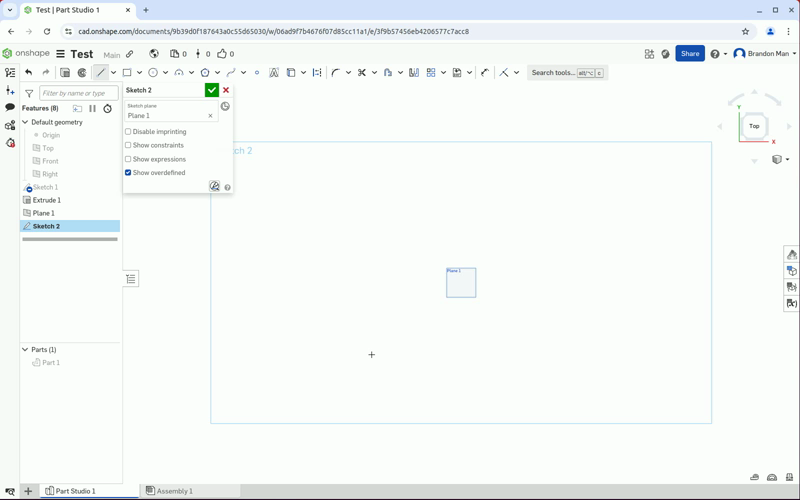
key_up(shift)
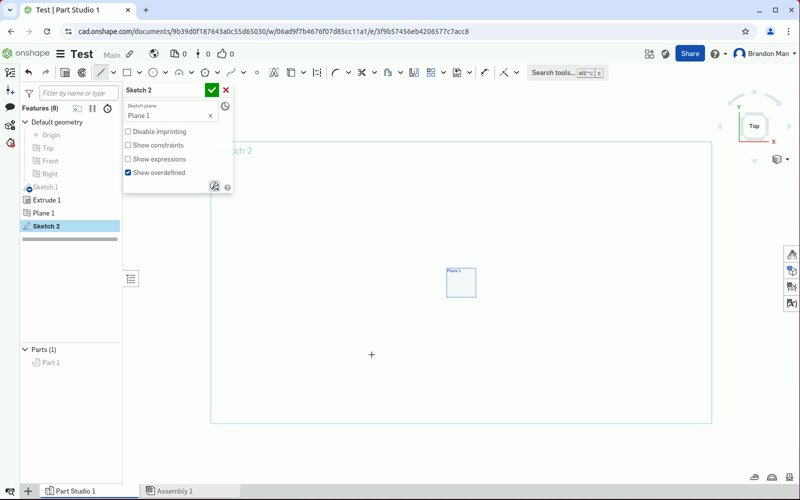
key_down(shift)
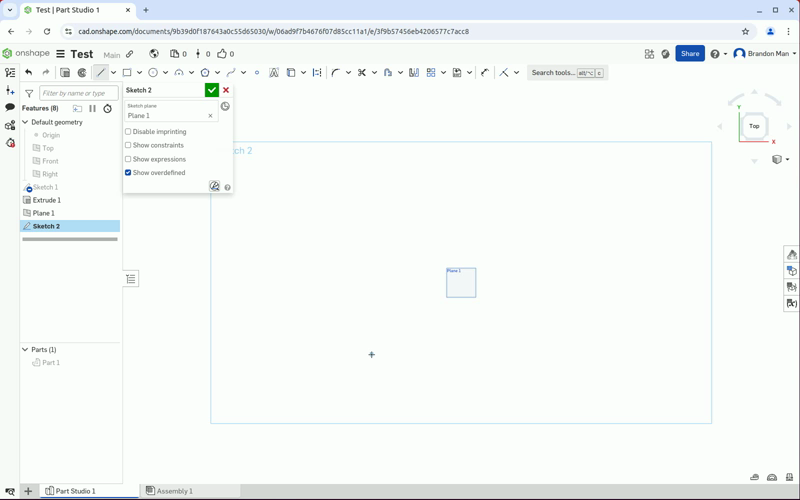
mouse_move(532, 354)
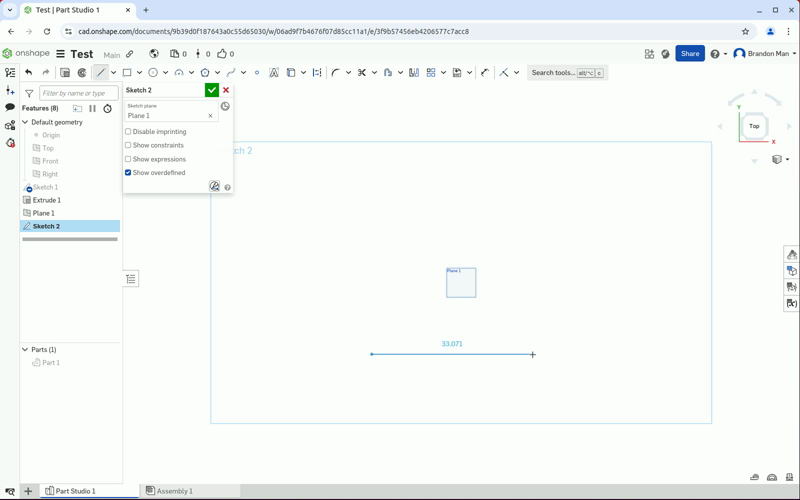
click(532, 354)
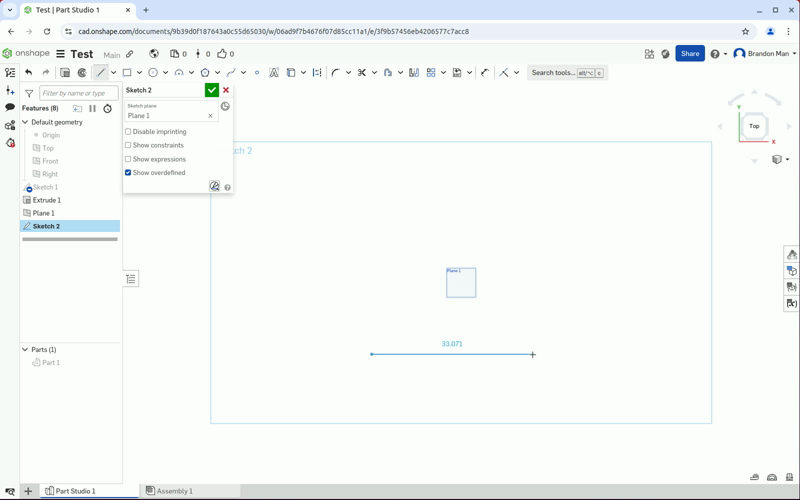
key_up(shift)
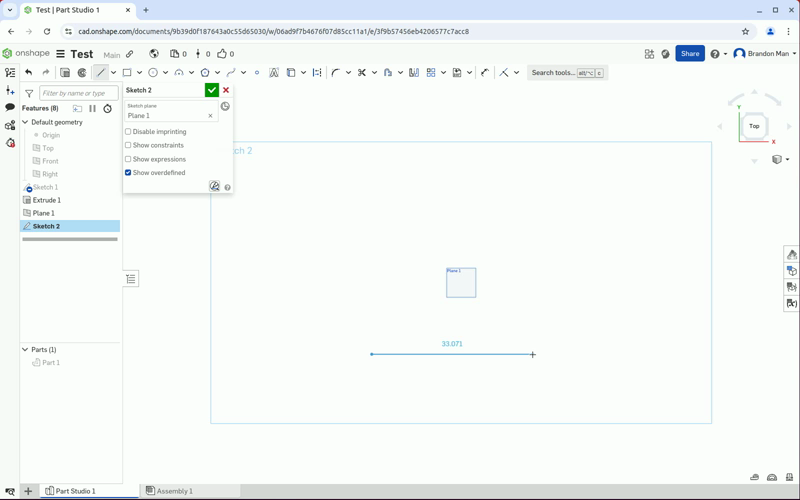
key_down(shift)
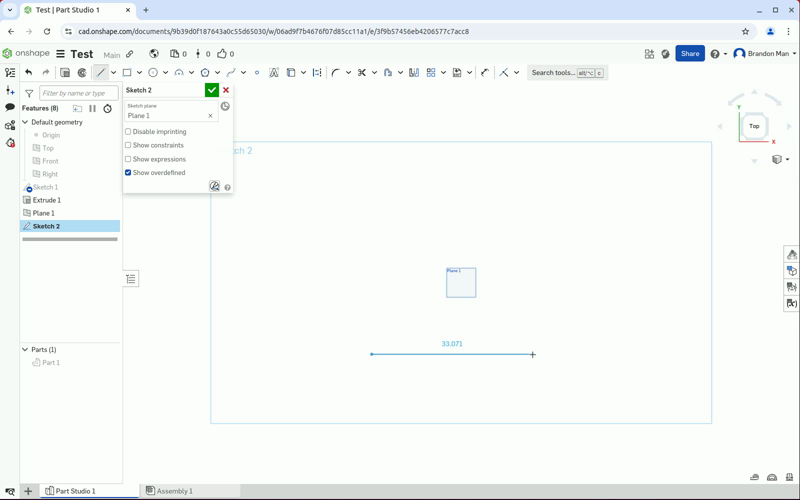
mouse_move(532, 186)
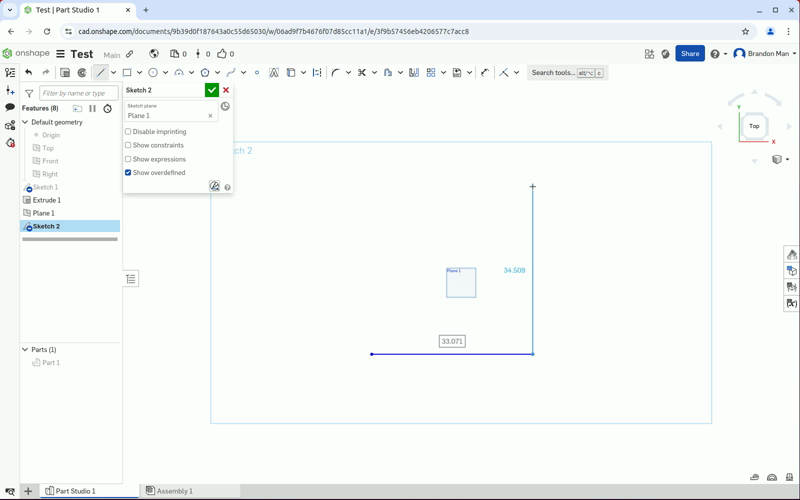
click(532, 186)
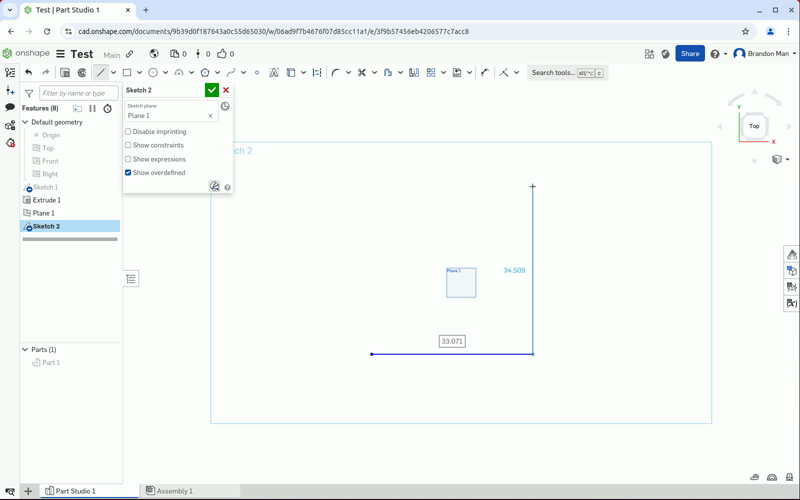
key_up(shift)
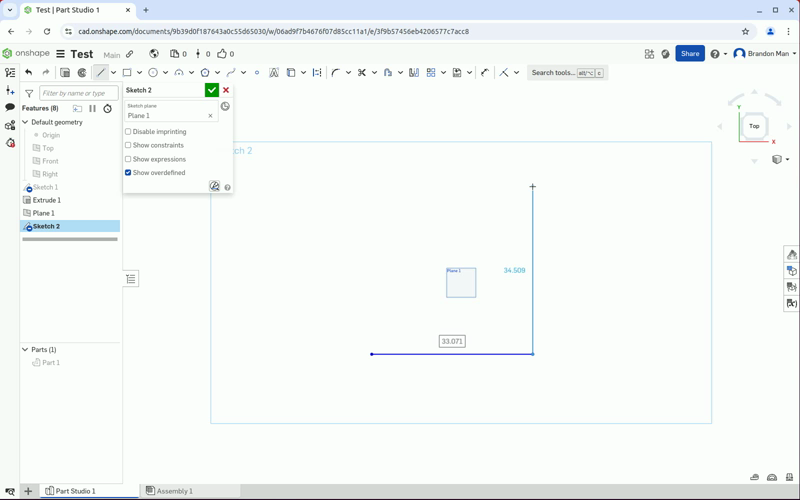
key_down(shift)
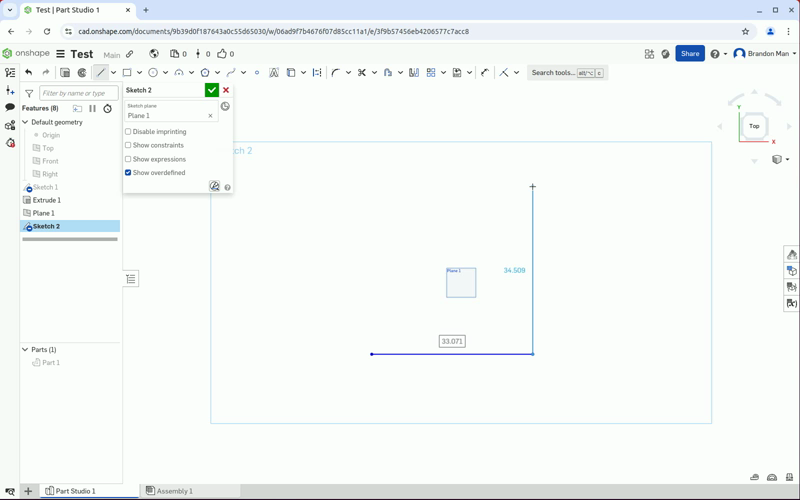
mouse_move(371, 186)
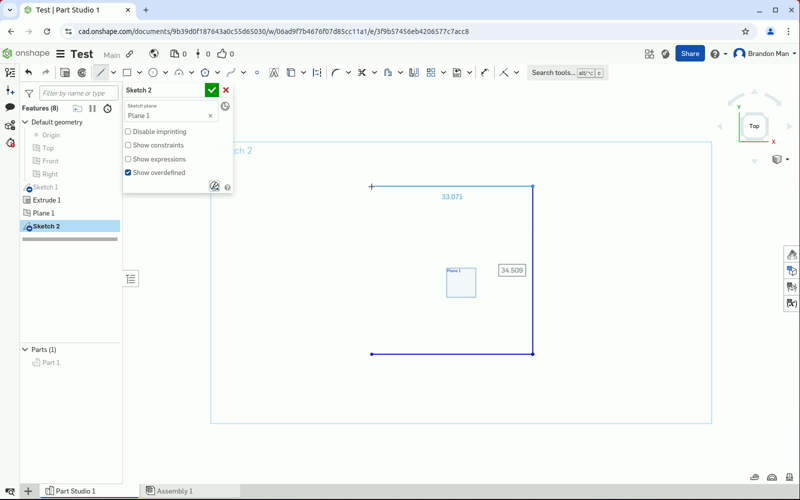
click(371, 186)
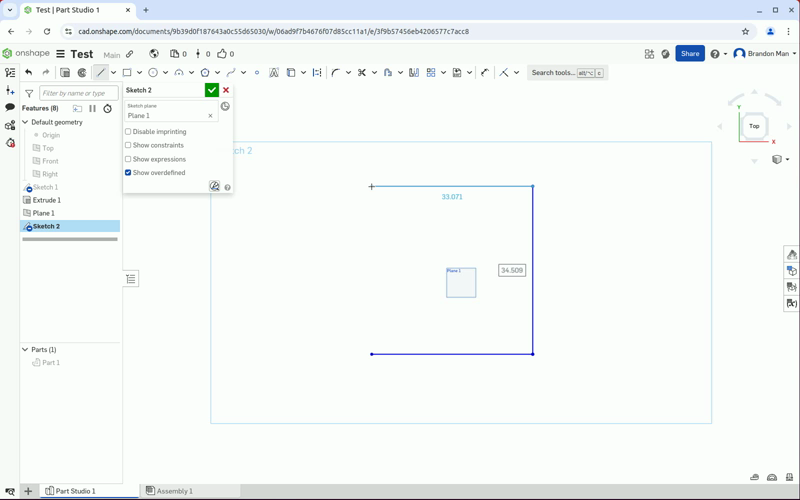
key_up(shift)
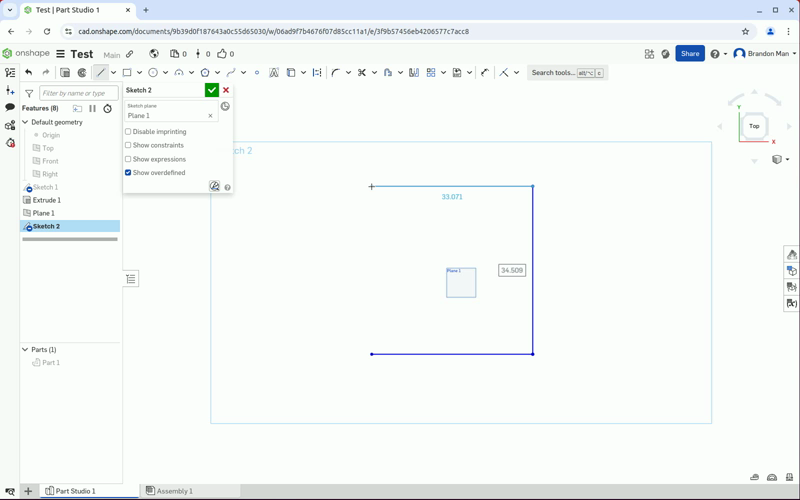
key_down(shift)
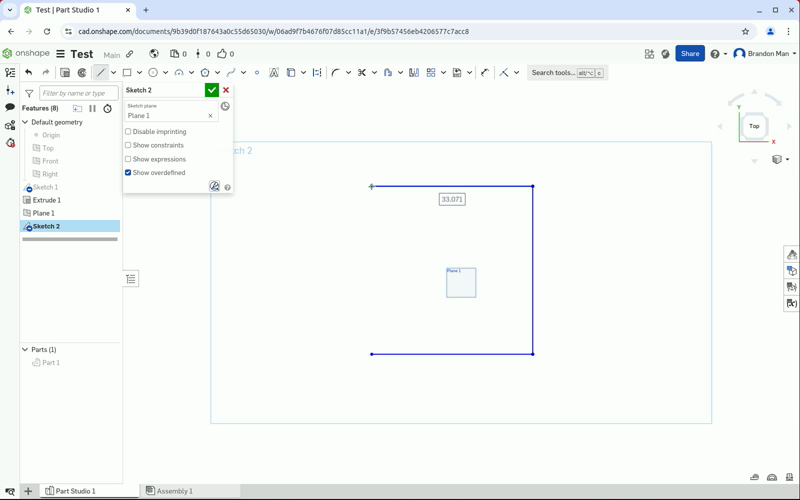
mouse_move(371, 354)
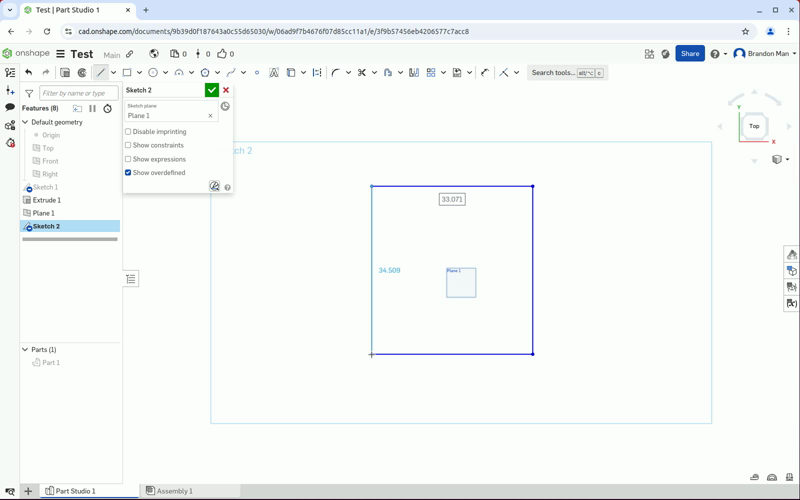
key_up(shift)
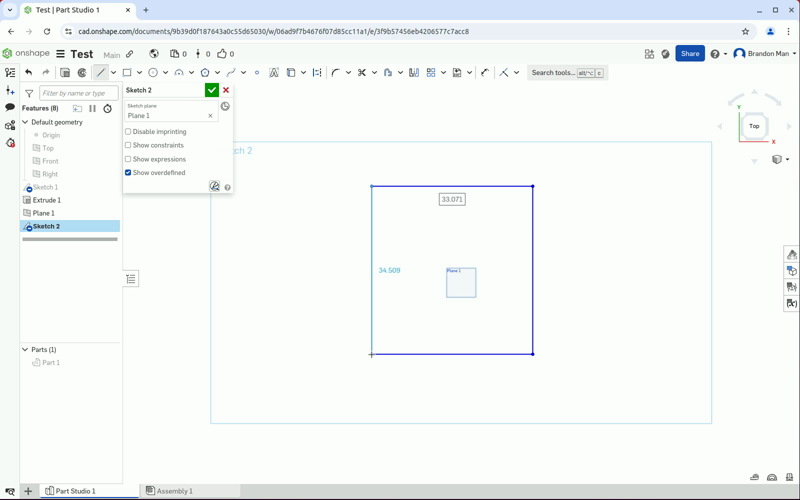
click(371, 354)
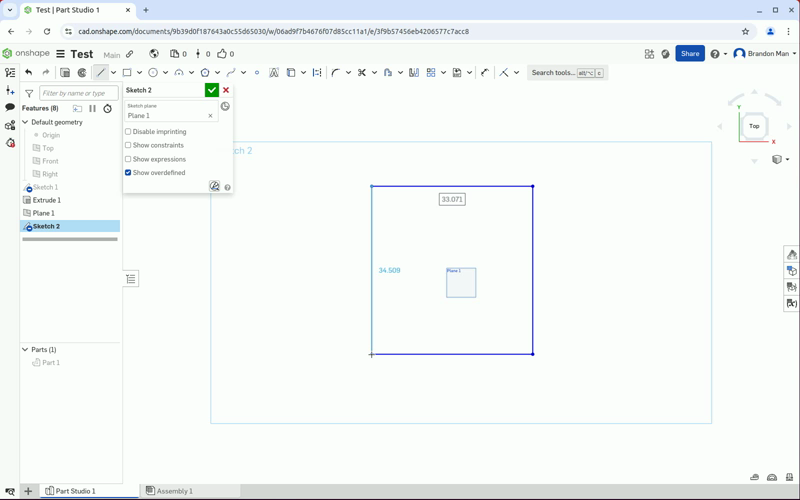
key(esc)
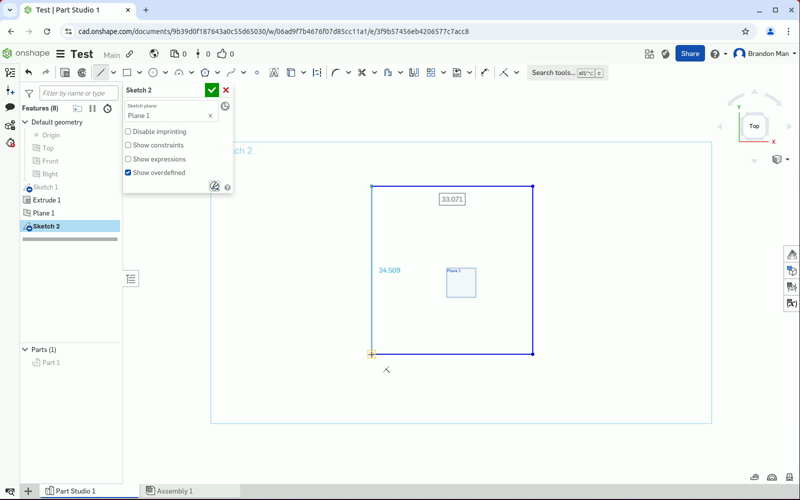
mouse_move(472, 325)
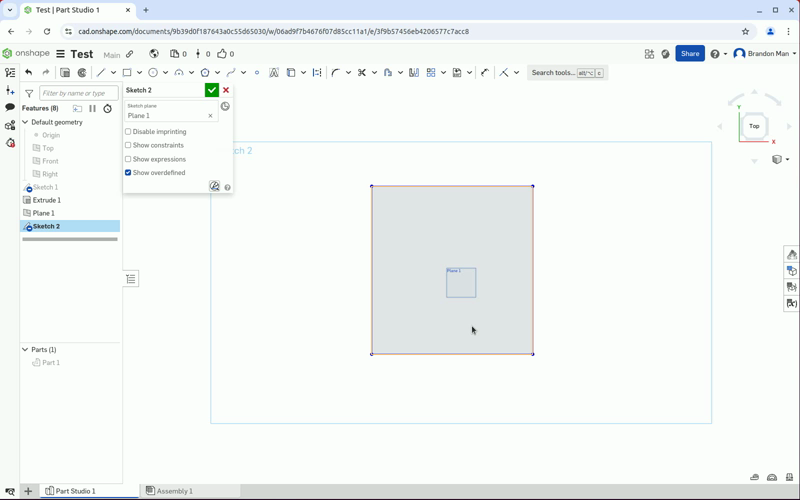
click(472, 325)
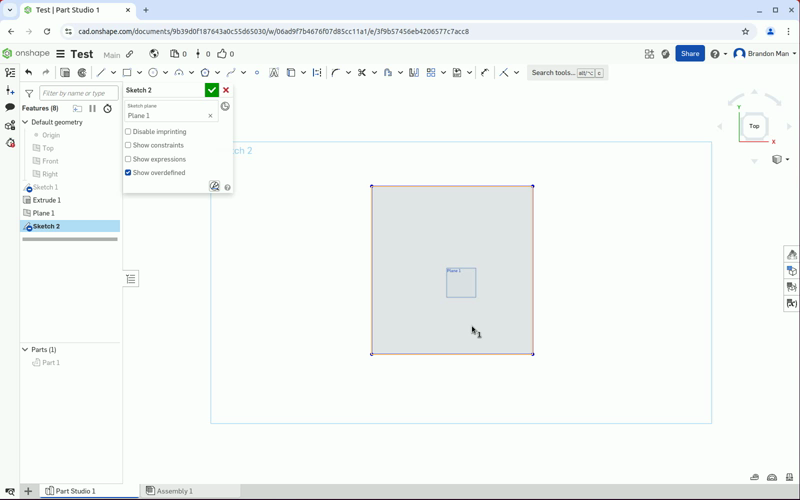
mouse_move(73, 352)
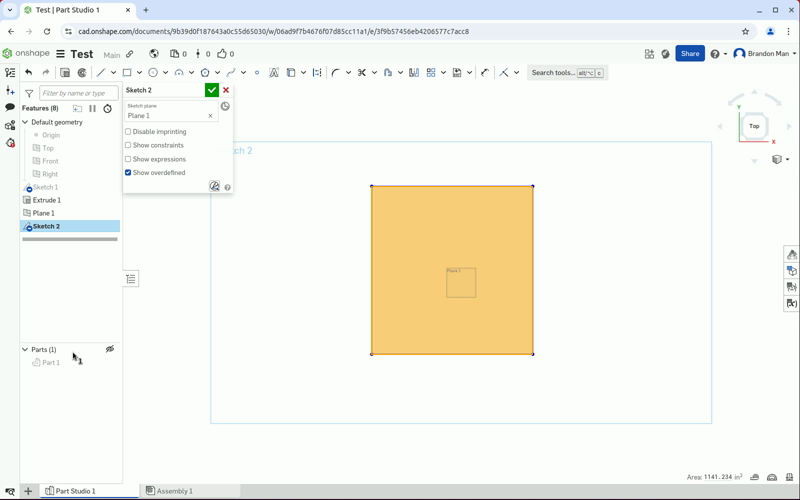
key(shift+y)
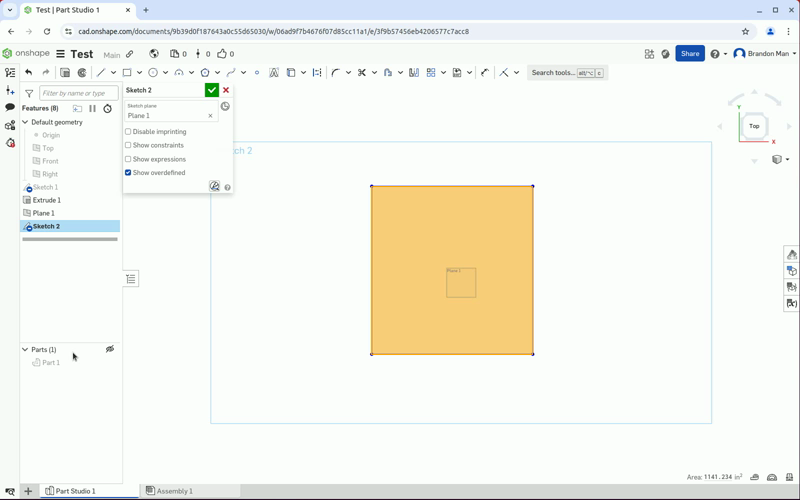
key(shift+e)
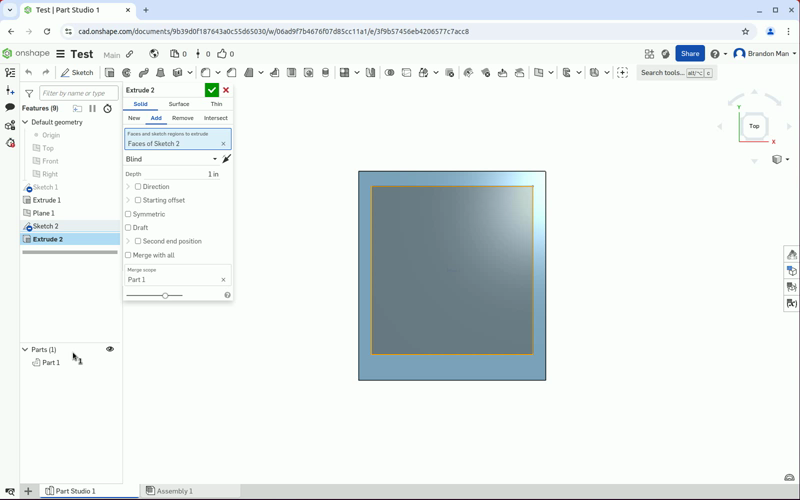
mouse_move(143, 106)
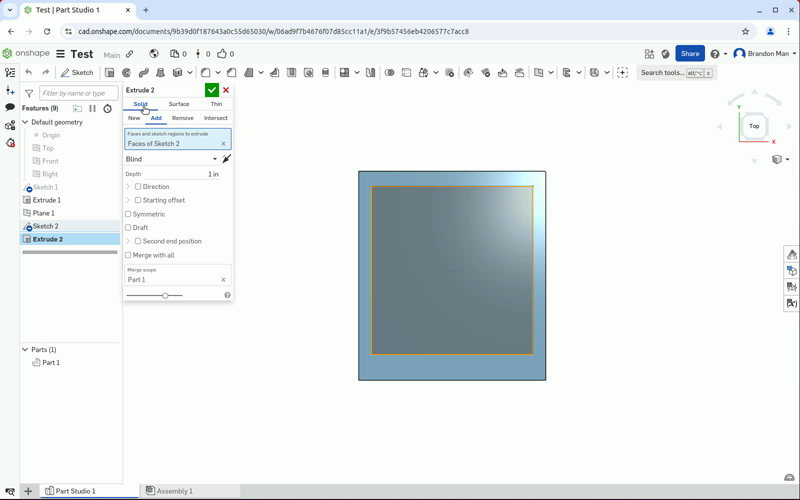
click(143, 106)
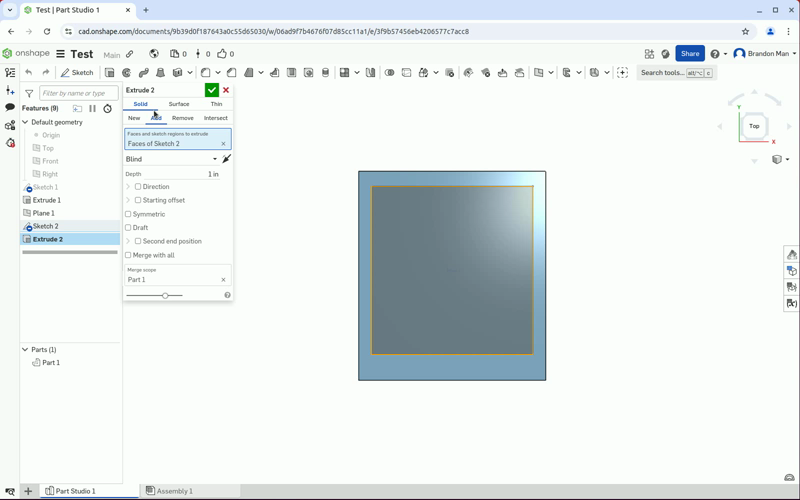
mouse_move(186, 120)
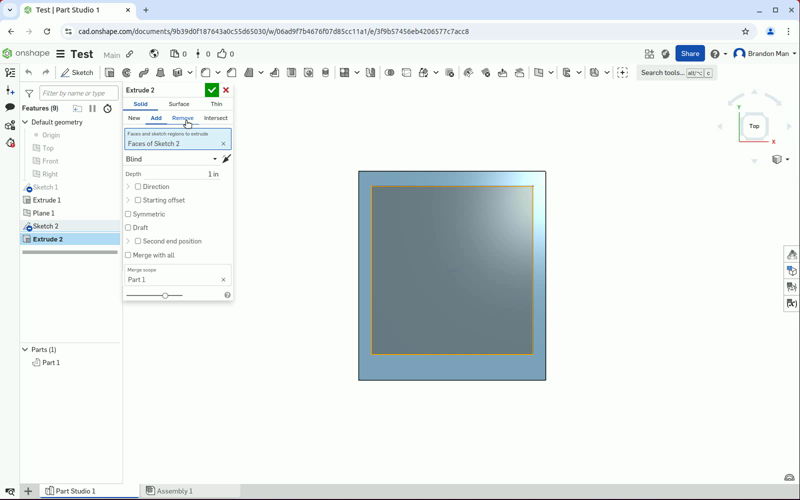
click(186, 120)
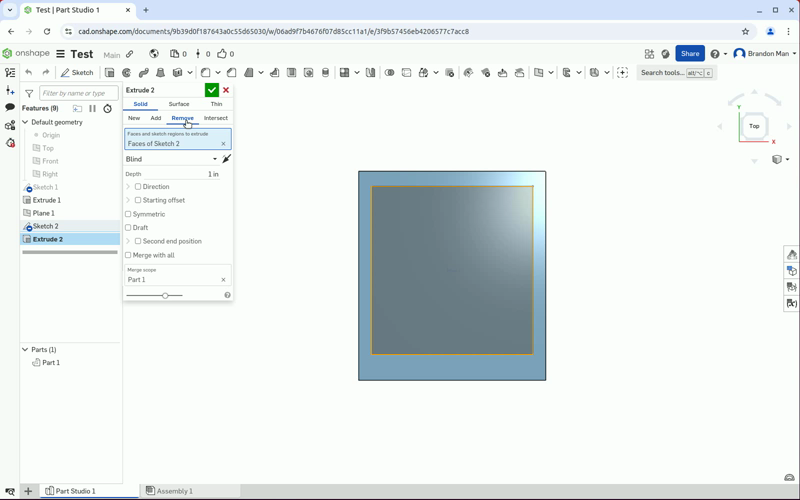
key(tab, 4)
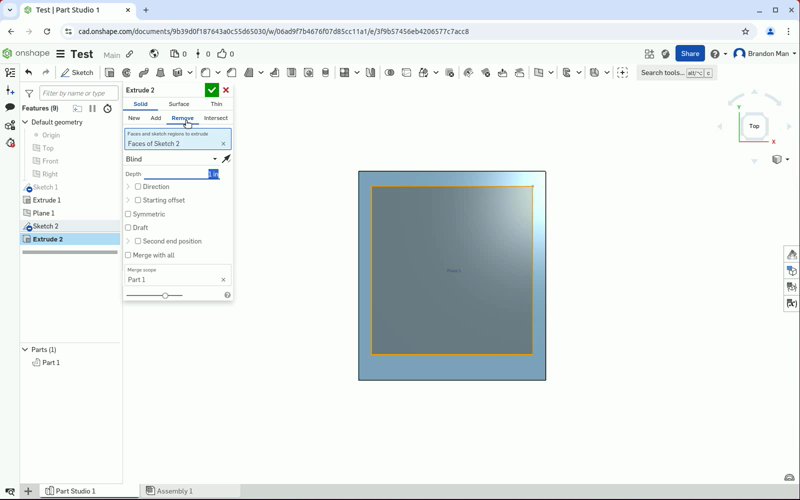
text(4.814)
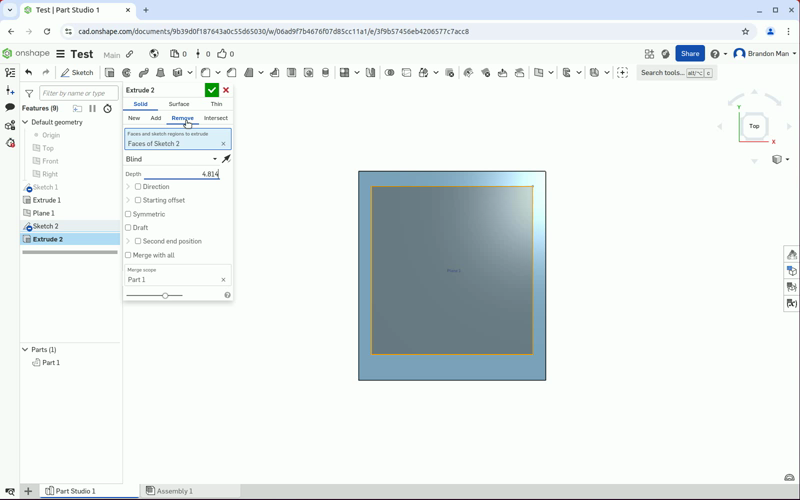
key(tab, 6)
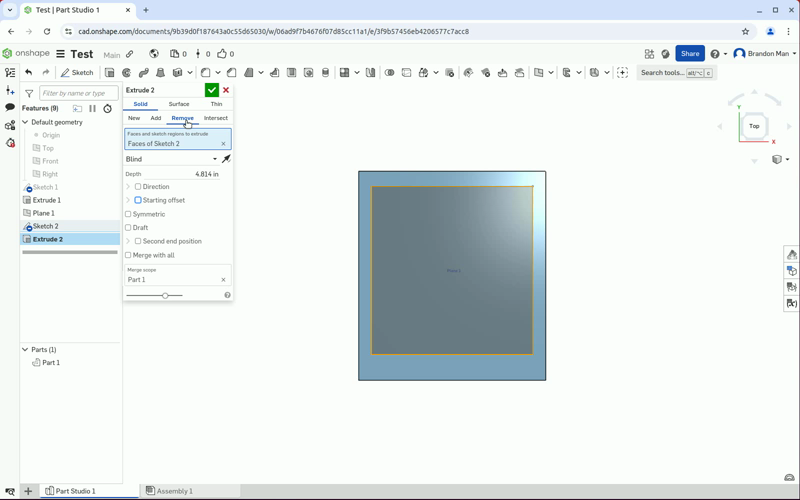
key(space)
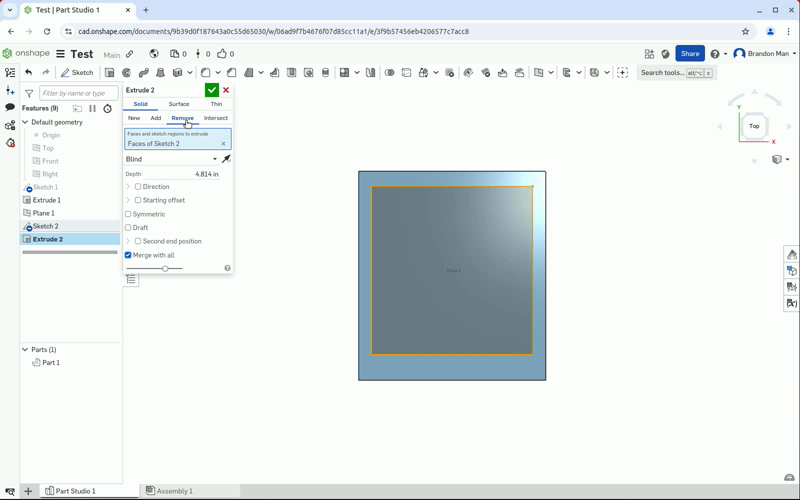
key(enter)
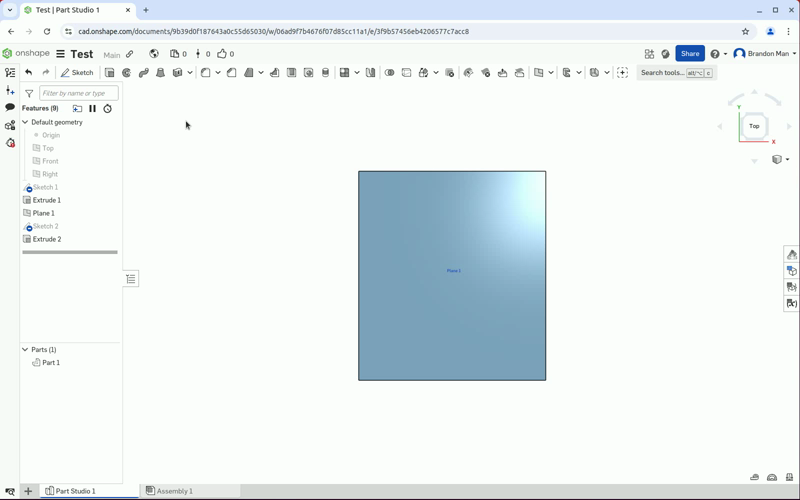
key(shift+h)
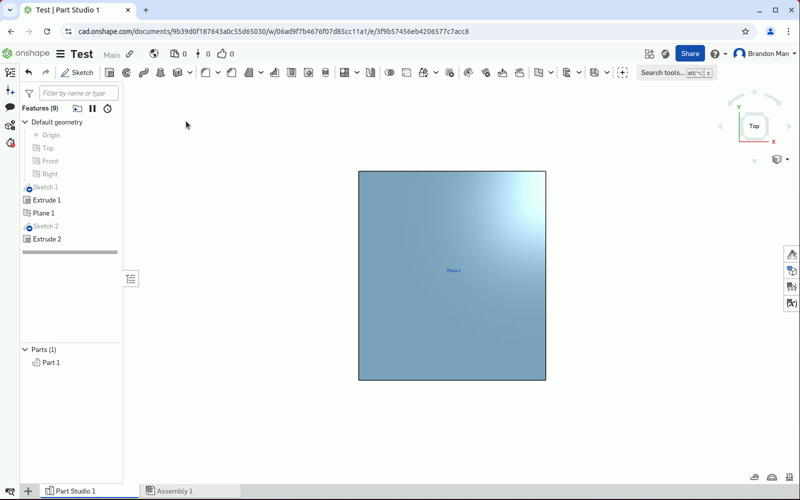
key(shift+h)
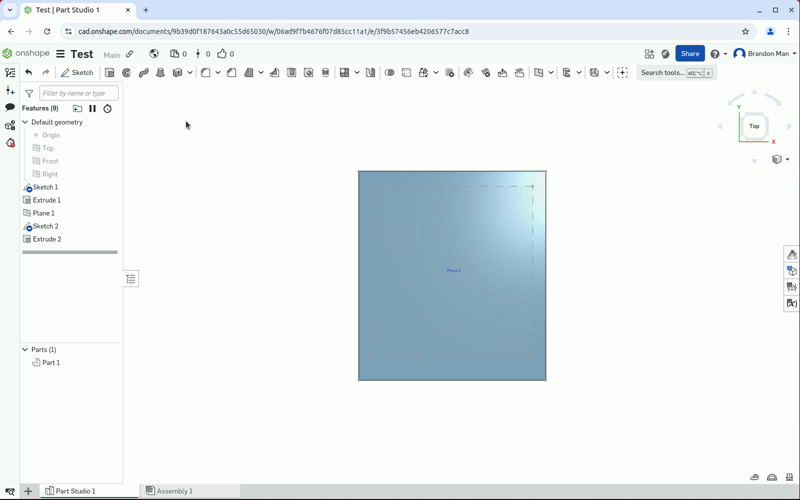
key(shift+7)
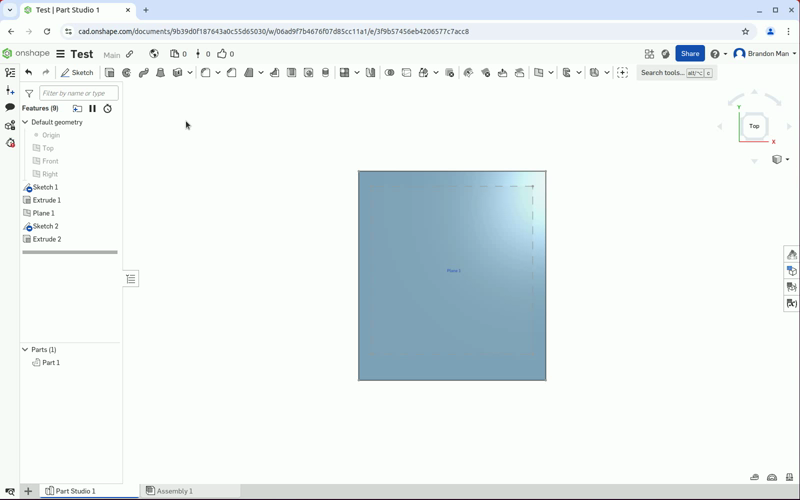
key(up, 3)
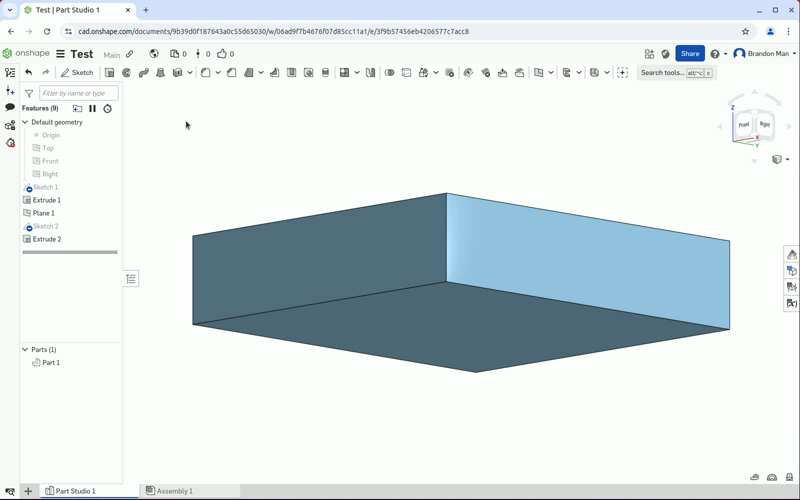
key(left, 3)
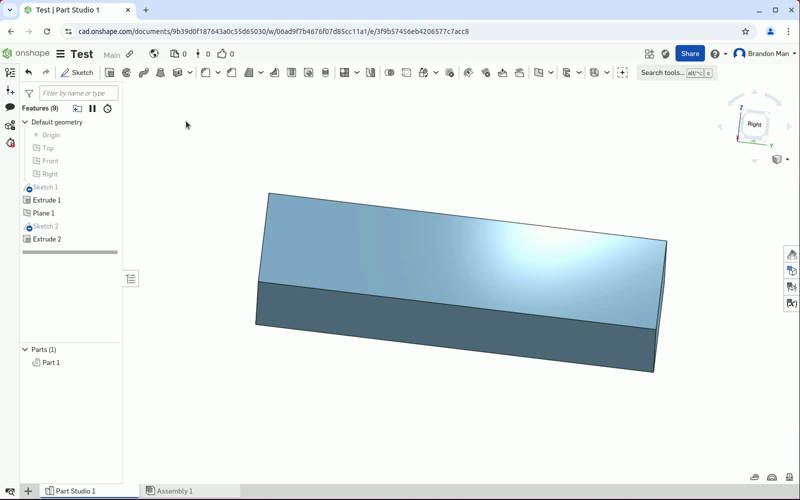
key(right, 3)
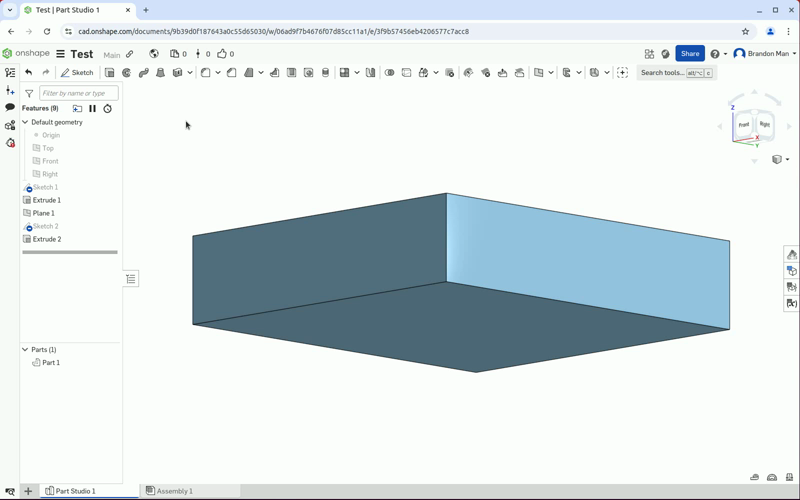
key(down, 3)
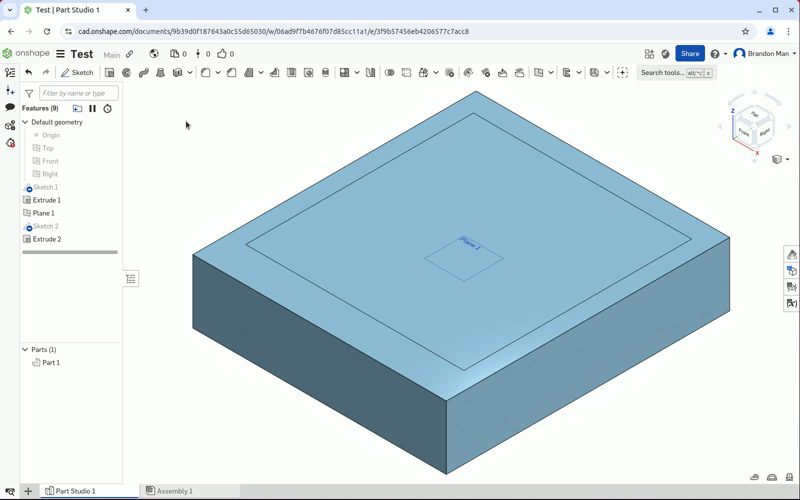
mouse_move(73, 189)
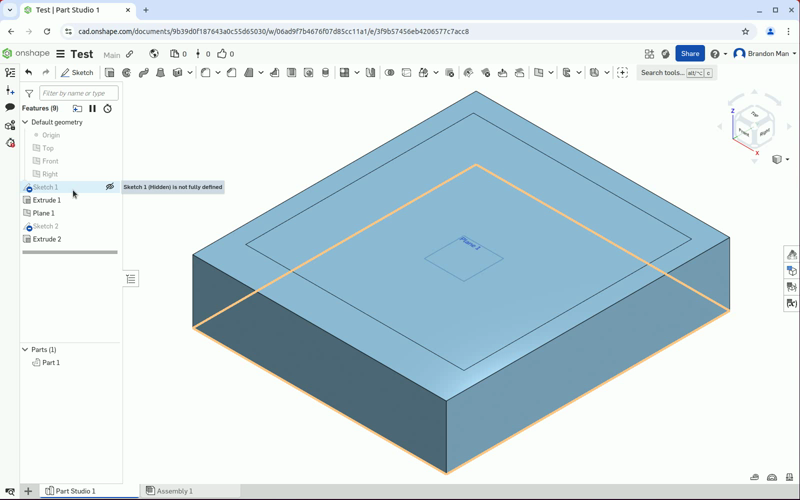
click(73, 189)